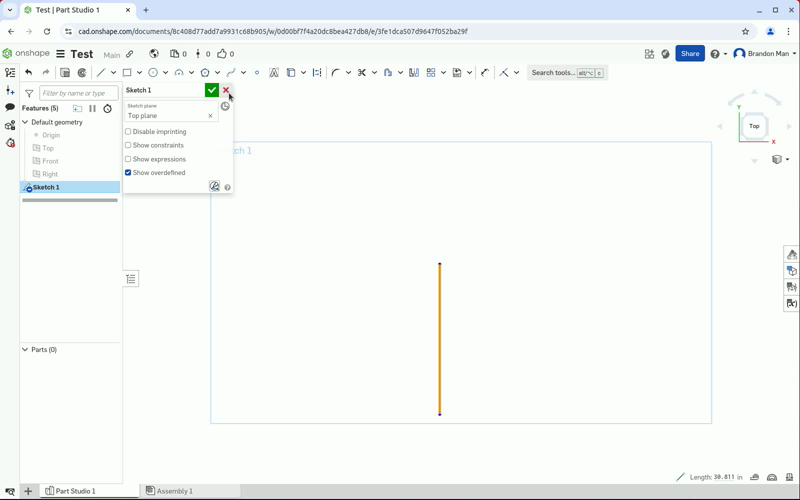
key(shift+h)
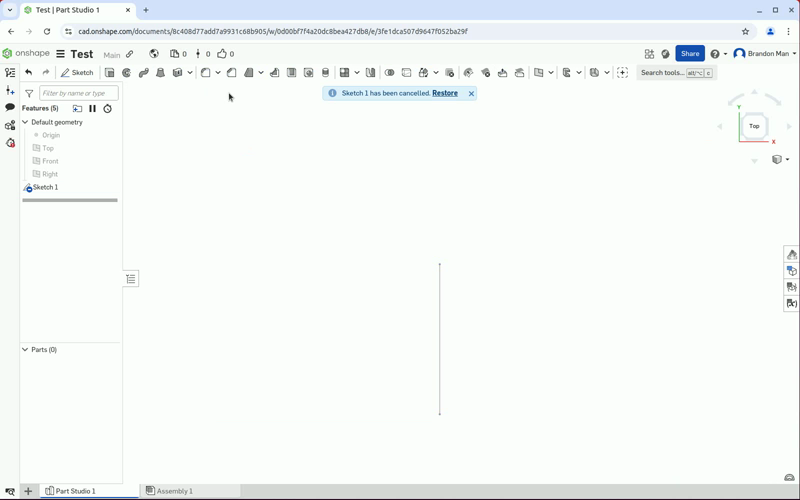
key(shift+s)
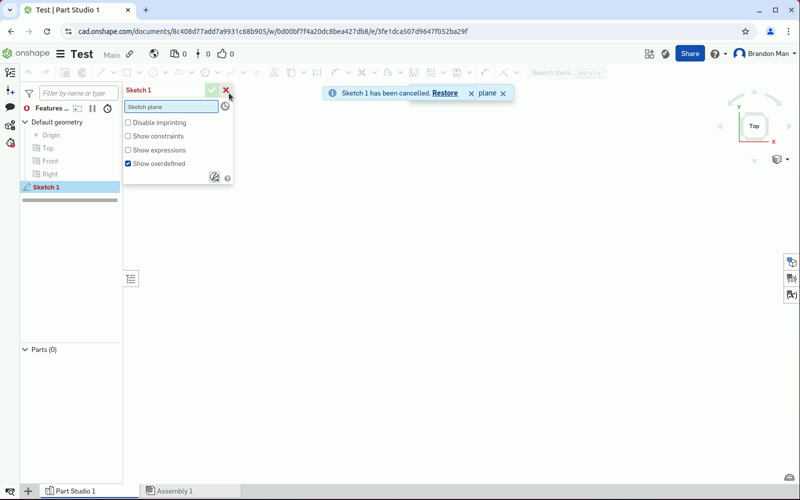
mouse_move(73, 150)
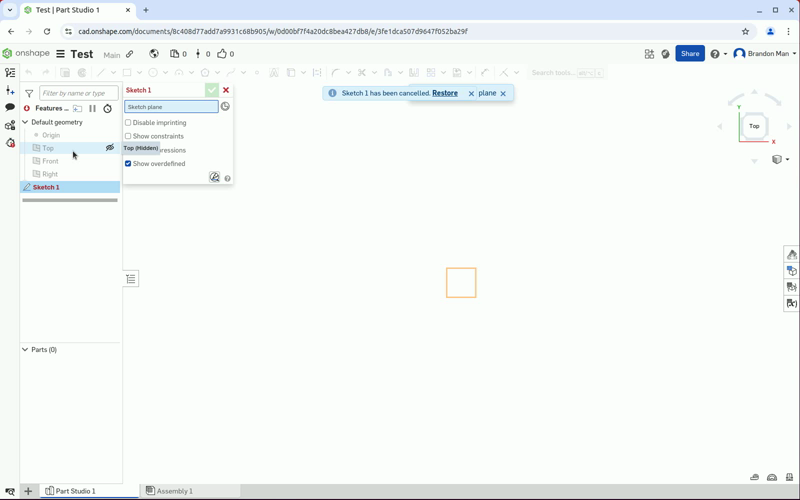
click(73, 150)
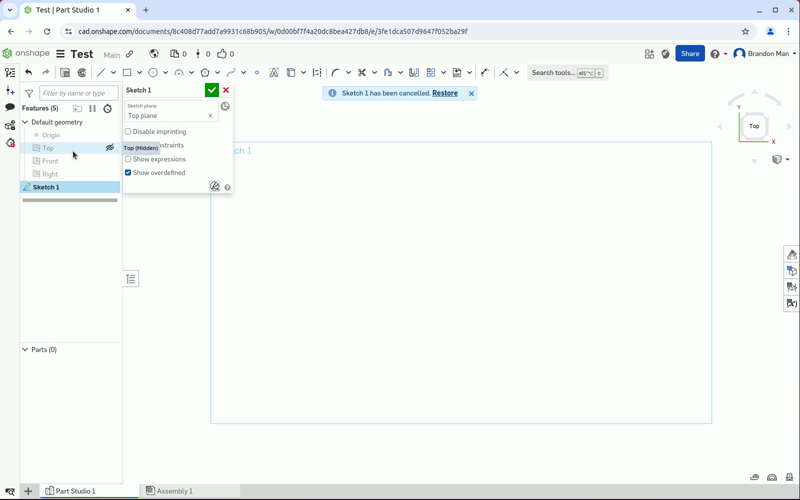
mouse_move(73, 352)
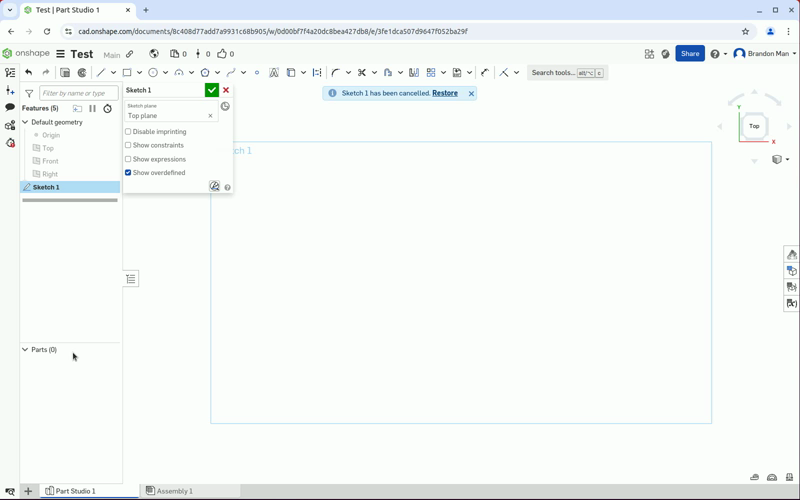
key(y)
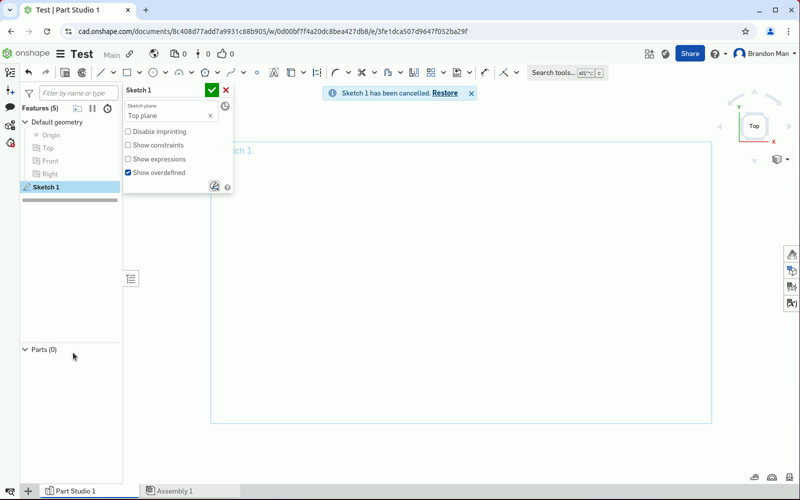
key(l)
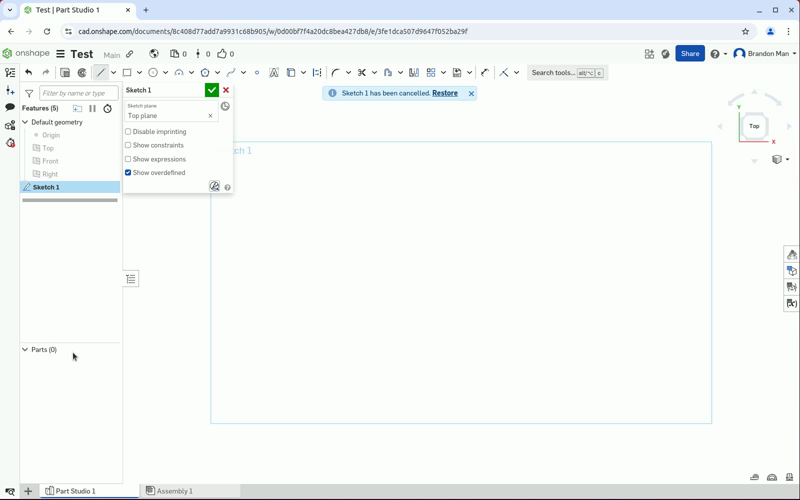
key_down(shift)
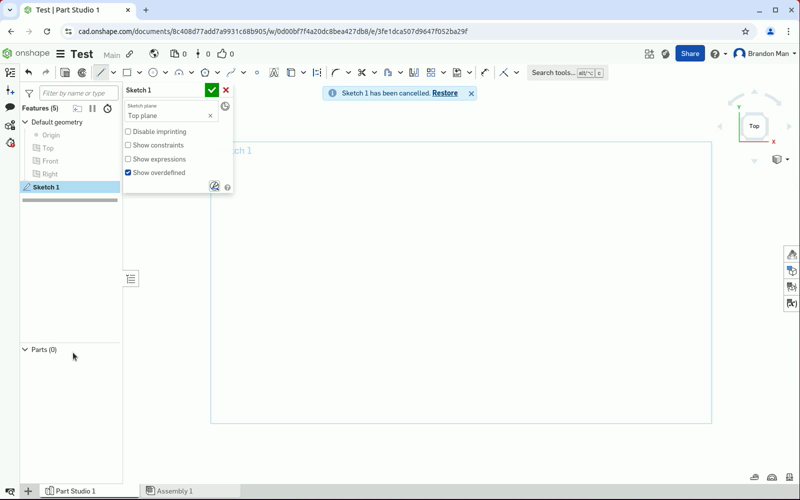
mouse_move(379, 342)
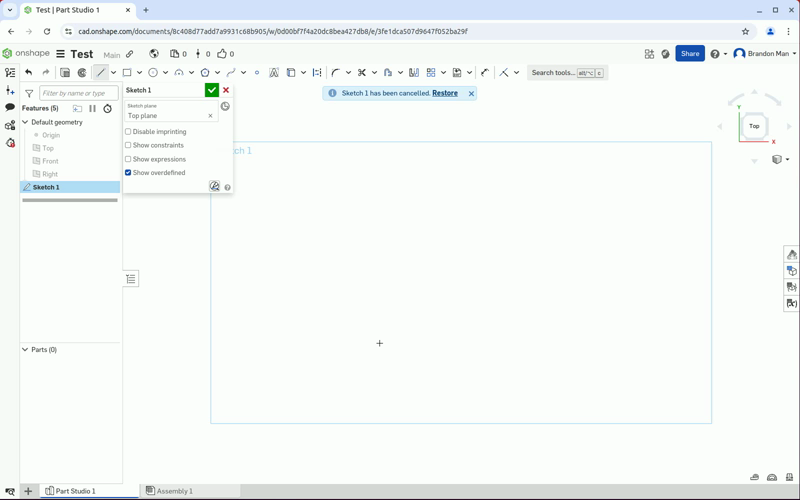
click(379, 342)
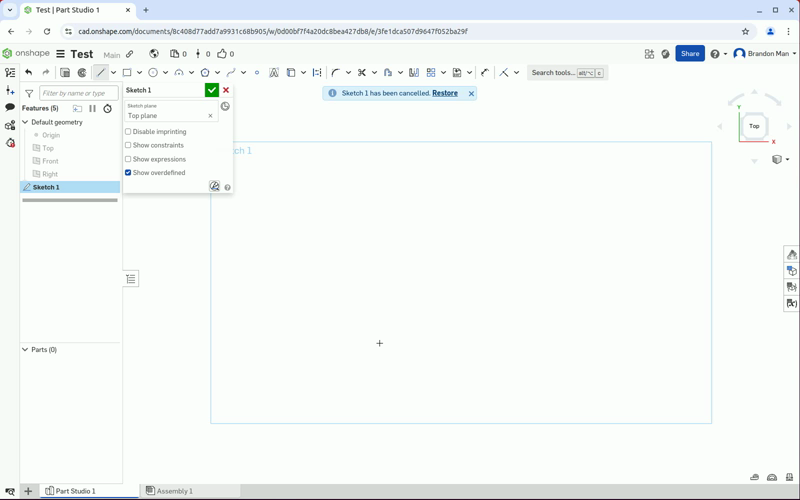
key_up(shift)
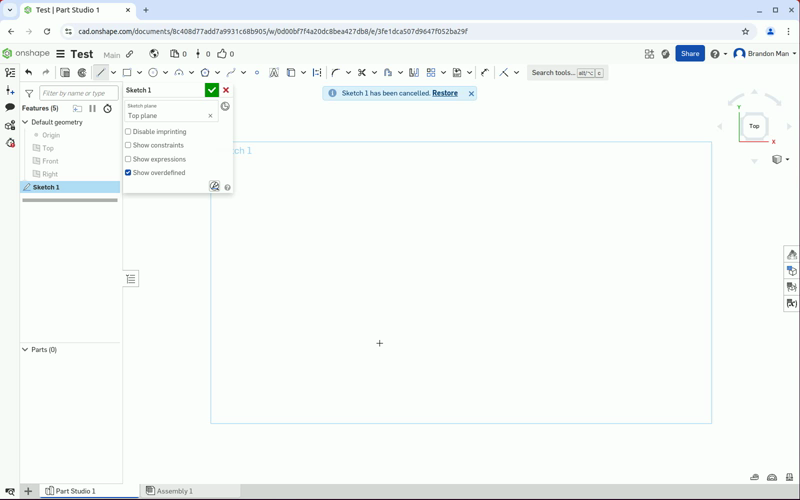
key_down(shift)
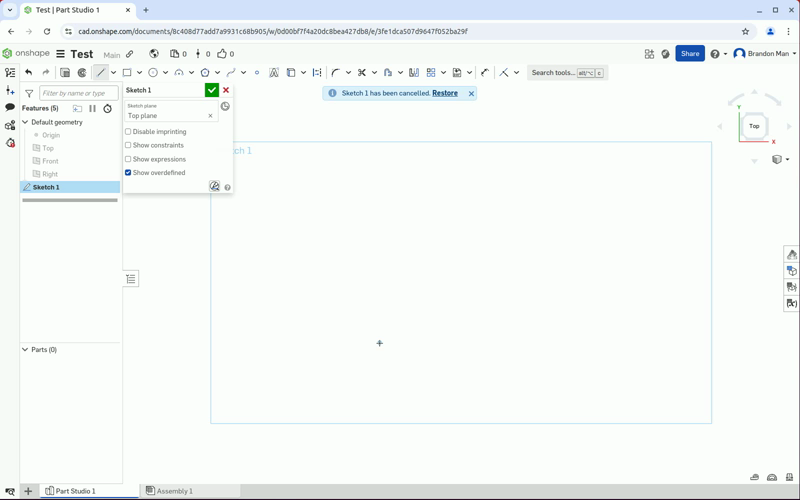
mouse_move(540, 342)
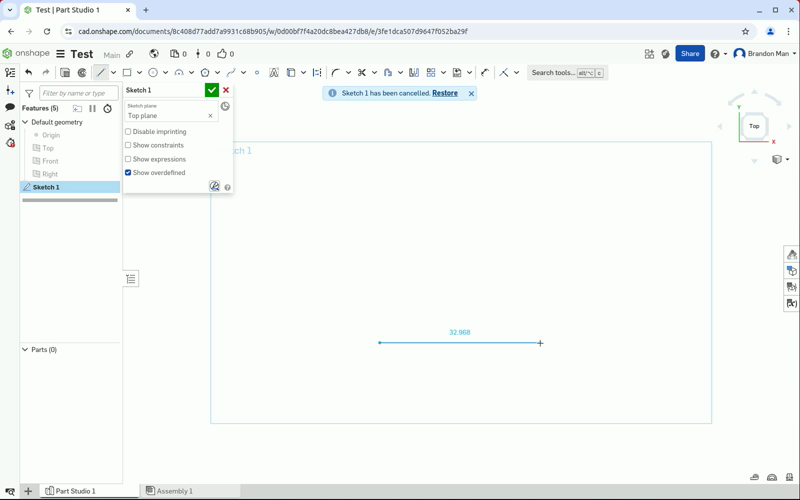
click(540, 342)
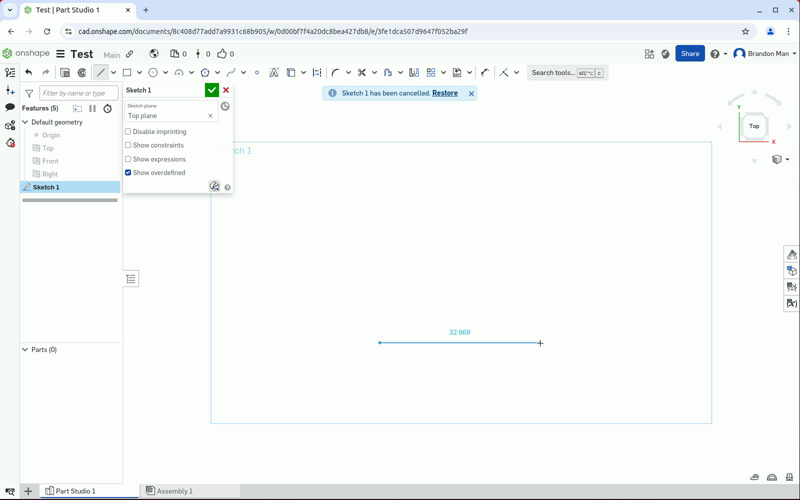
key_up(shift)
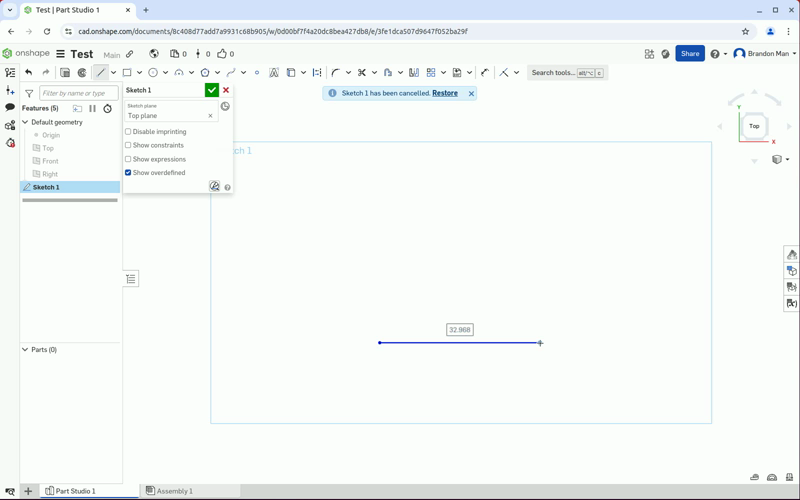
key_down(shift)
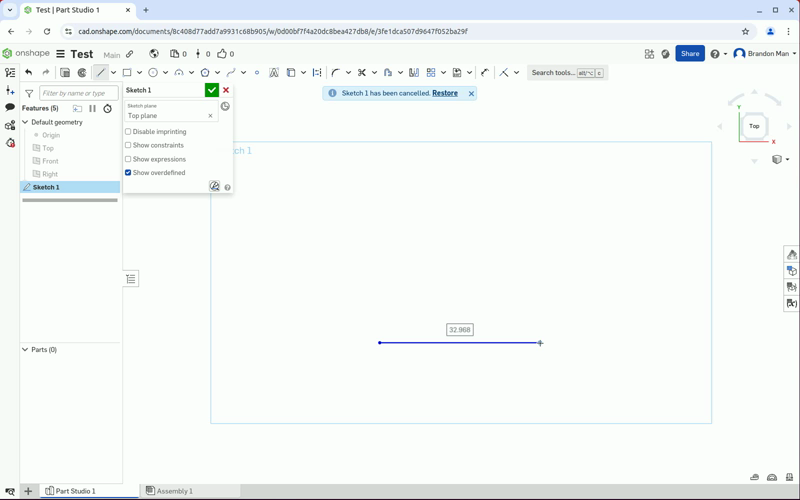
mouse_move(540, 222)
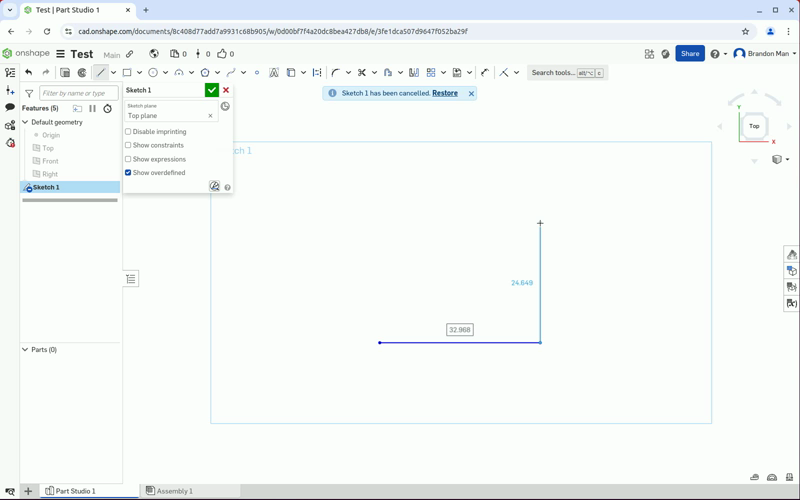
click(540, 222)
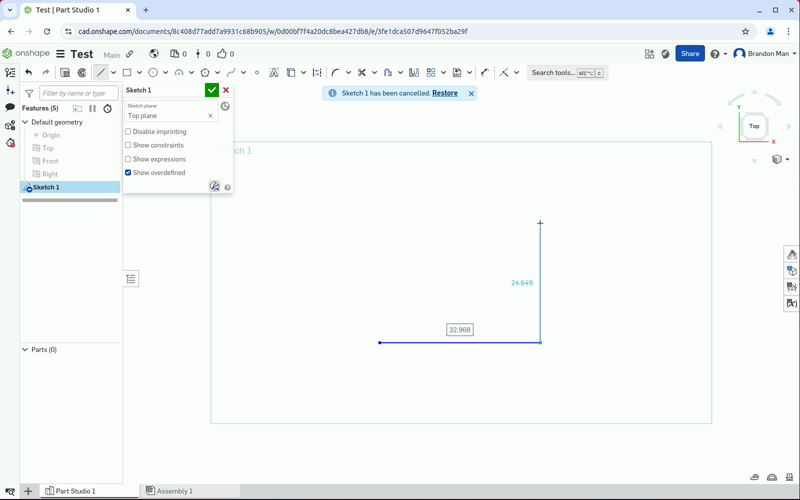
key_up(shift)
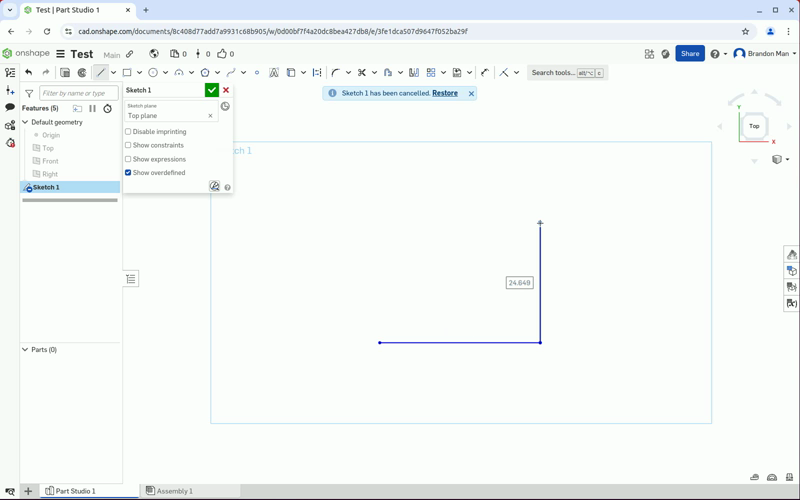
key_down(shift)
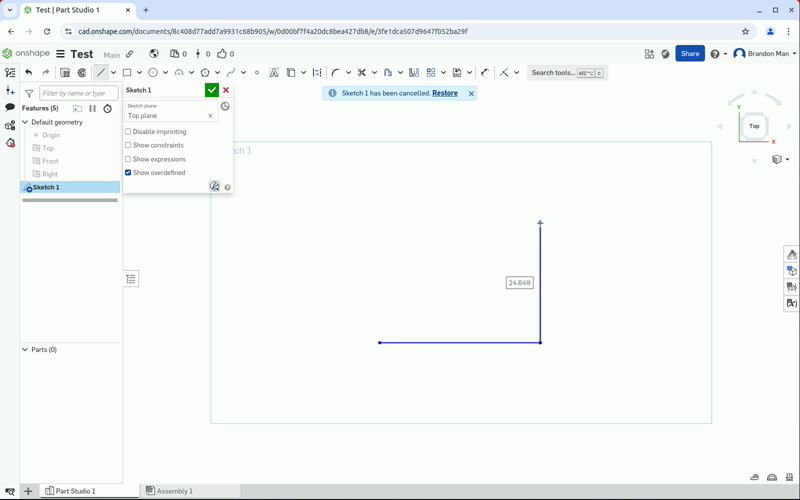
mouse_move(379, 222)
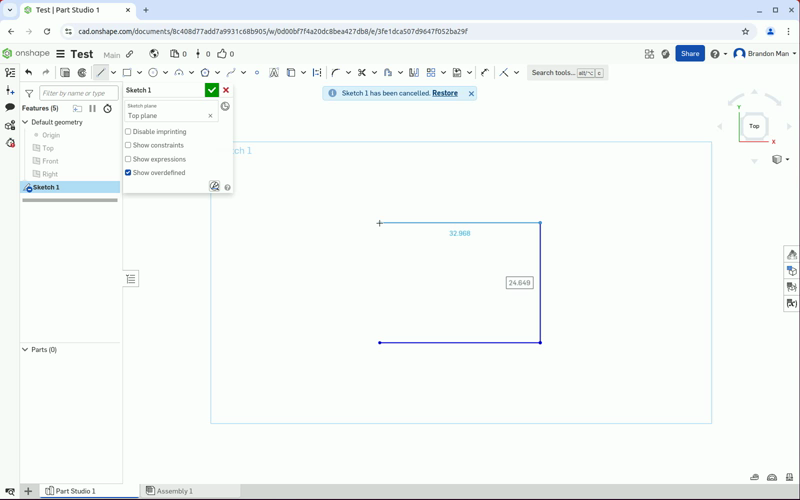
click(379, 222)
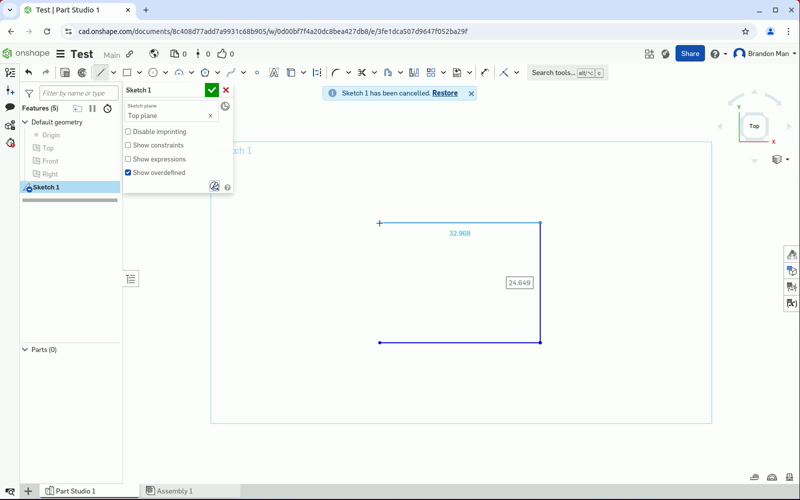
key_up(shift)
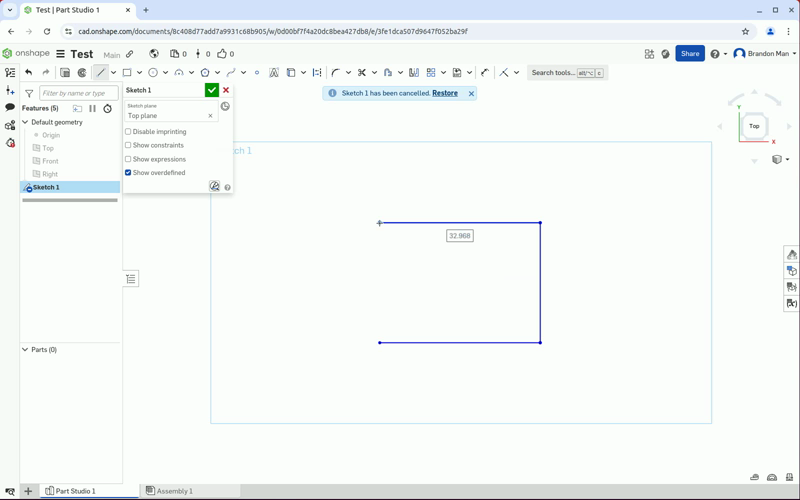
key_down(shift)
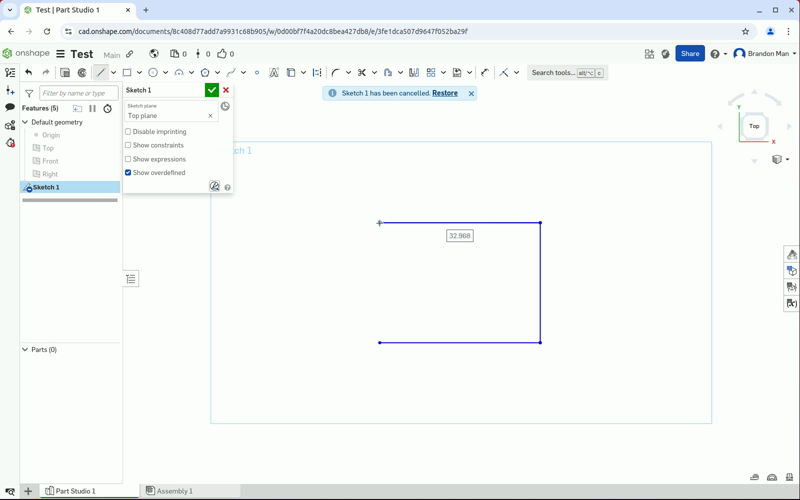
mouse_move(379, 342)
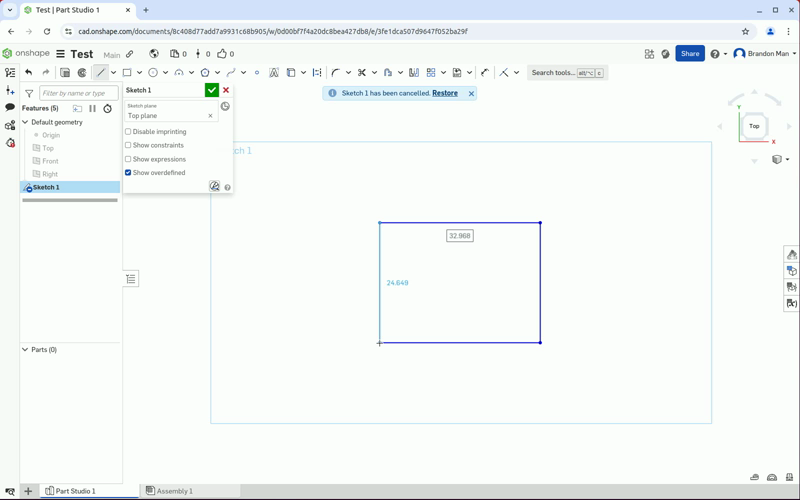
key_up(shift)
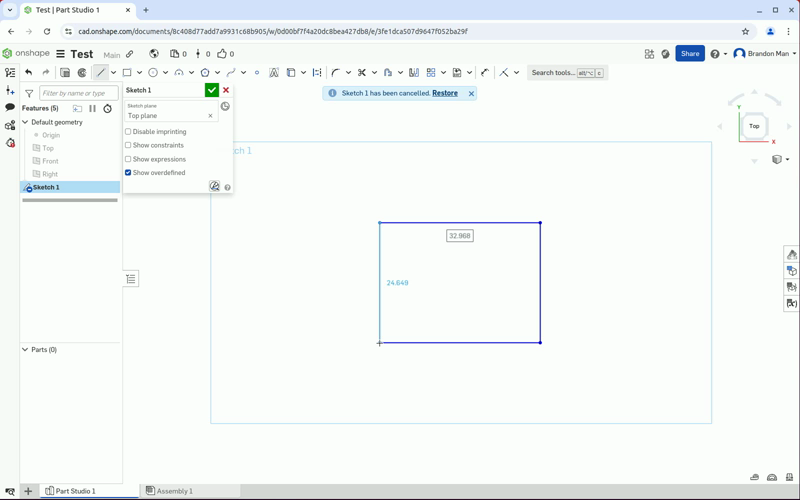
click(379, 342)
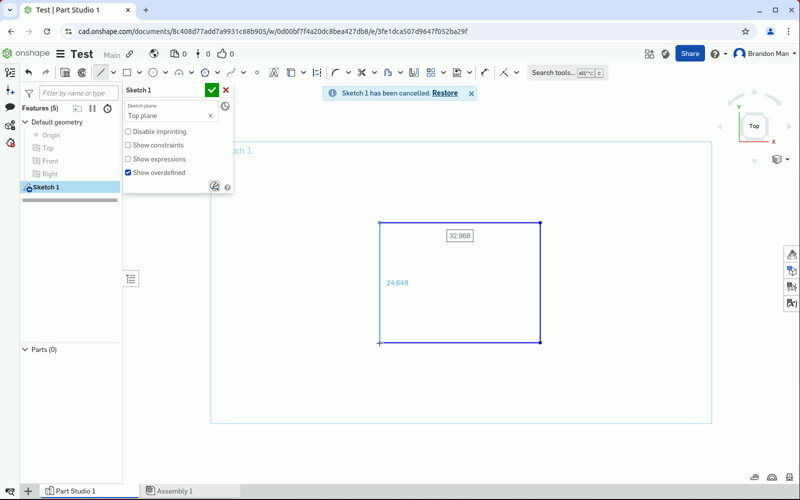
key(esc)
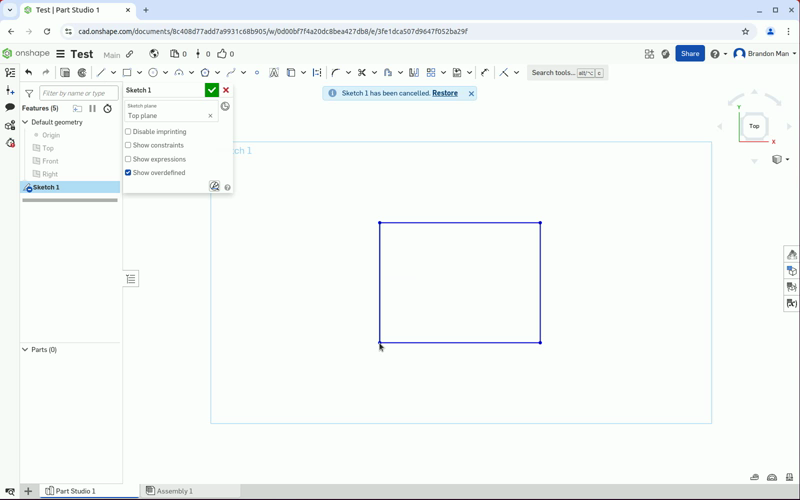
mouse_move(442, 293)
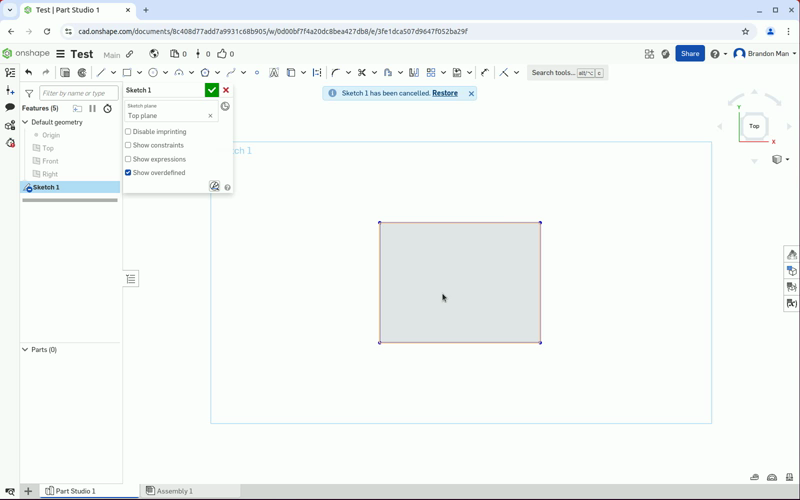
click(442, 293)
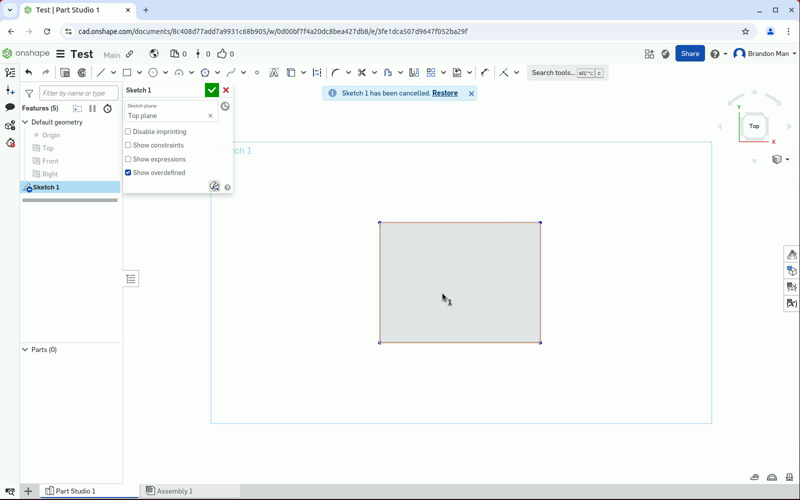
mouse_move(73, 352)
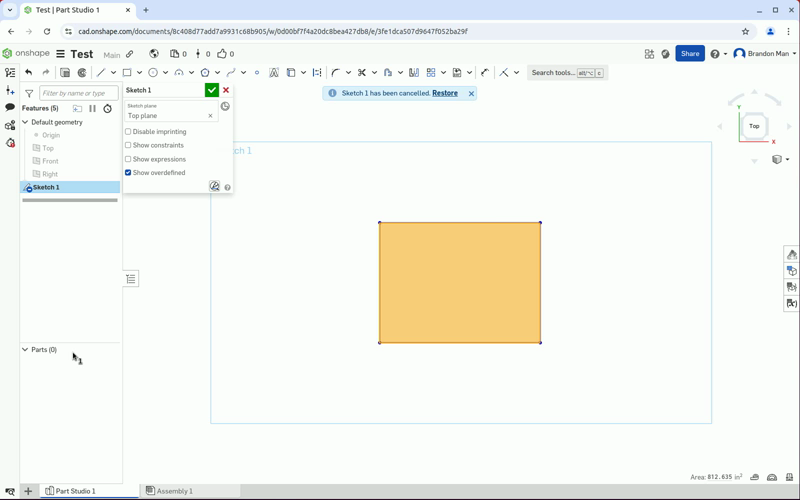
key(shift+y)
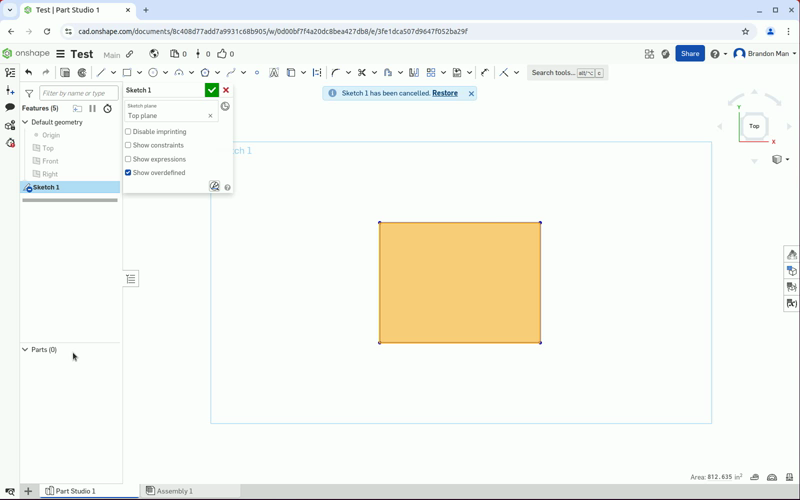
key(shift+e)
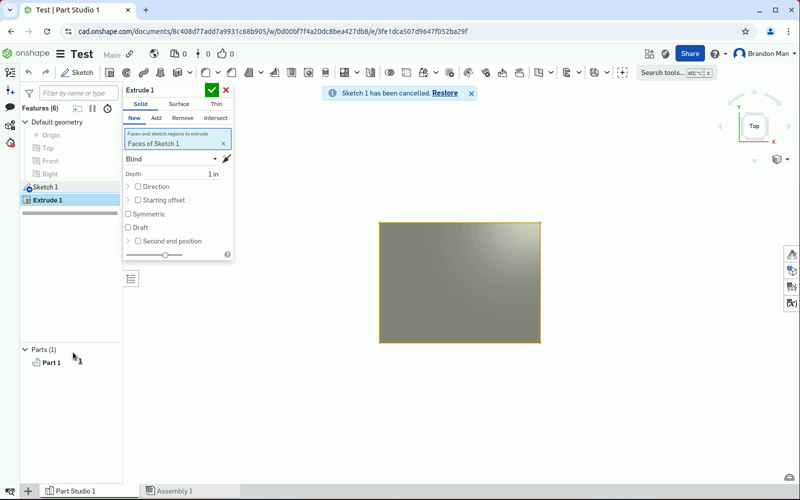
mouse_move(143, 106)
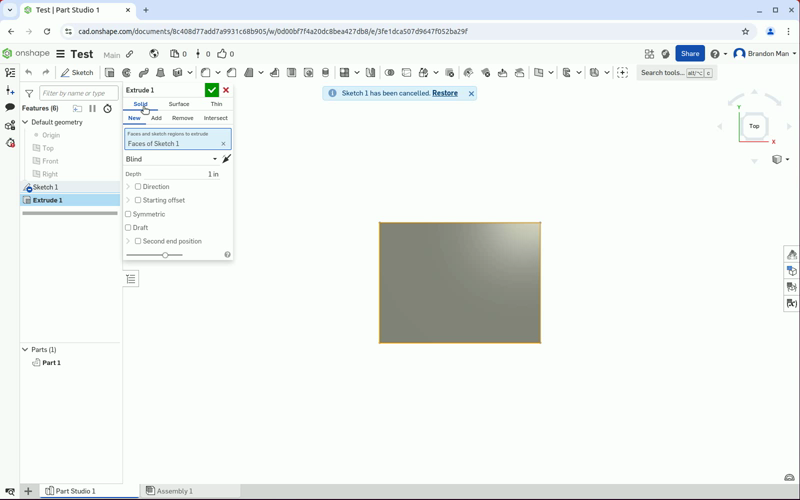
click(143, 106)
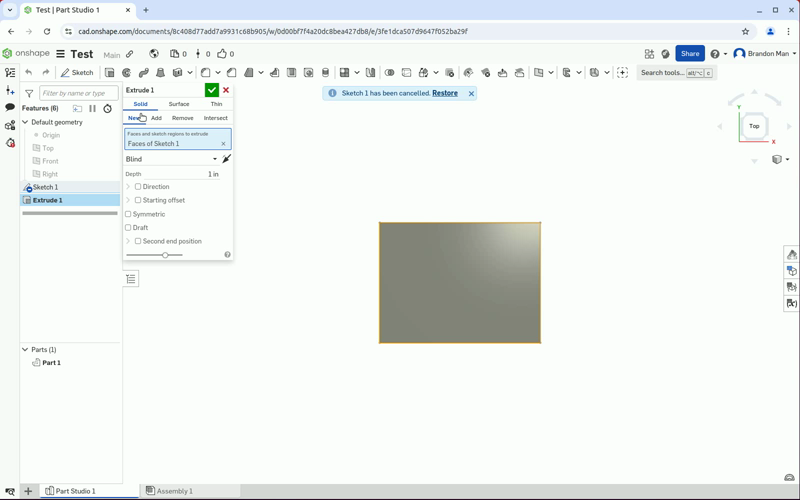
mouse_move(137, 120)
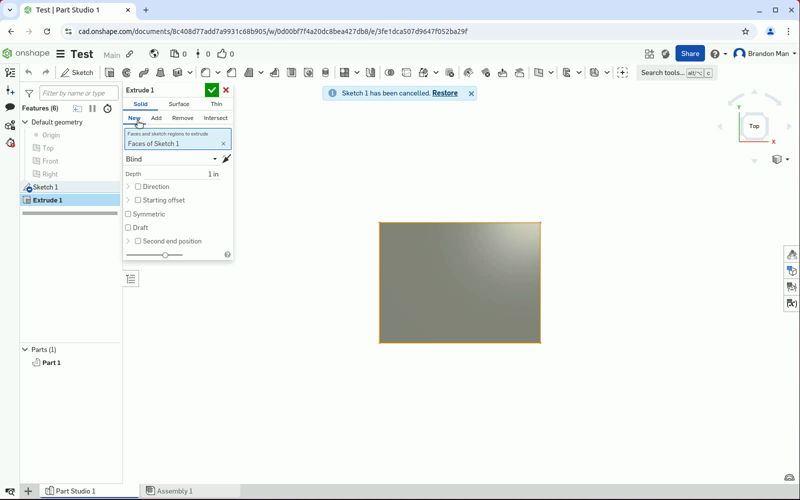
click(137, 120)
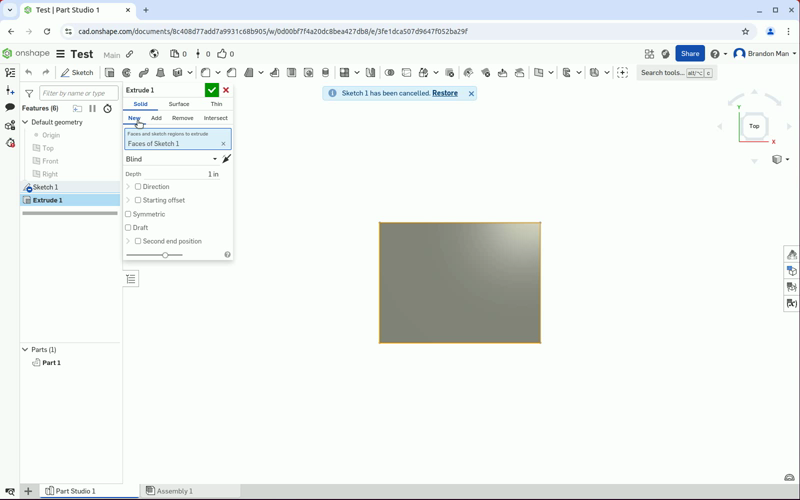
key(tab, 4)
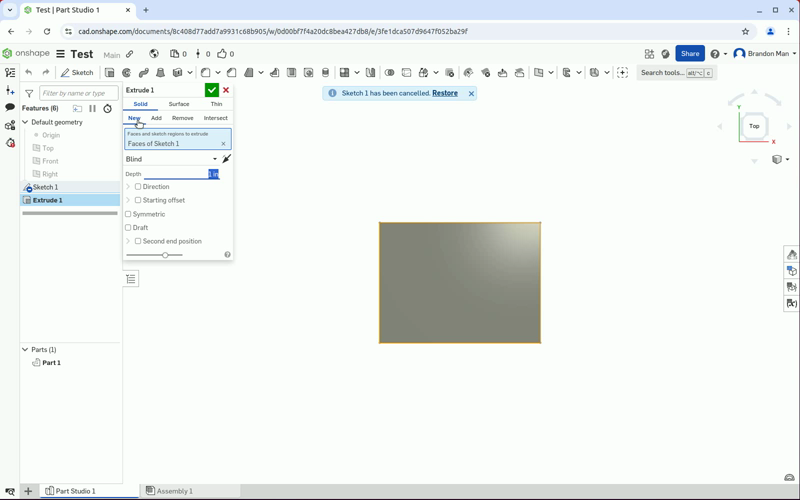
text(1.685)
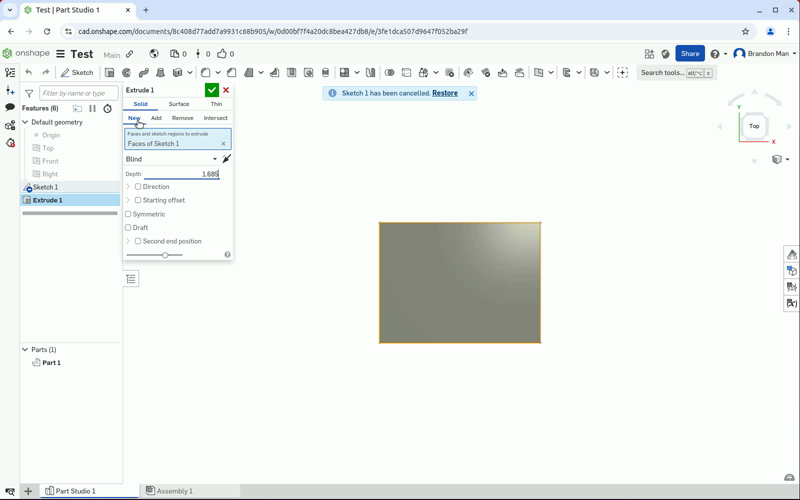
key(enter)
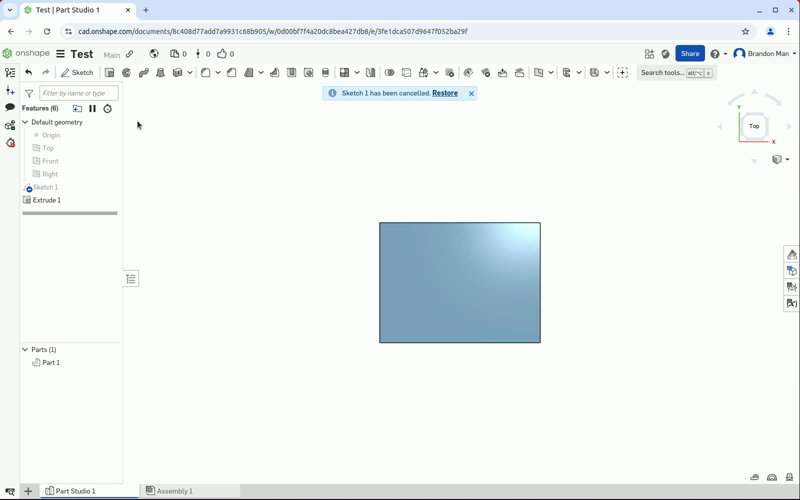
key(shift+h)
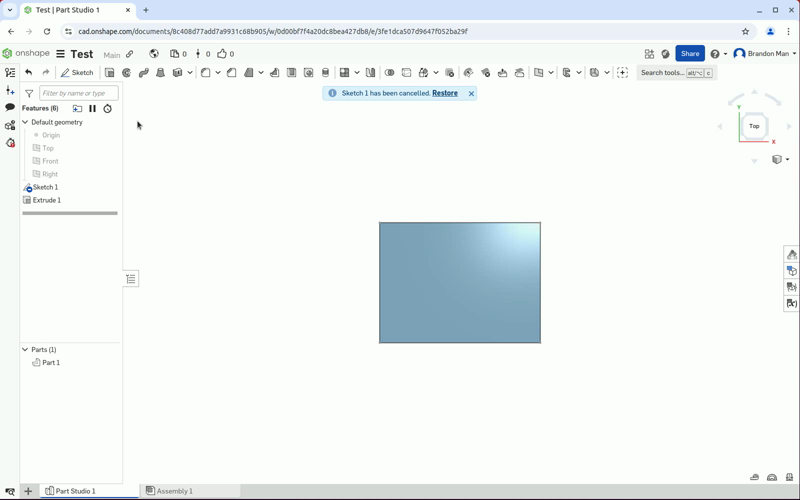
key(shift+h)
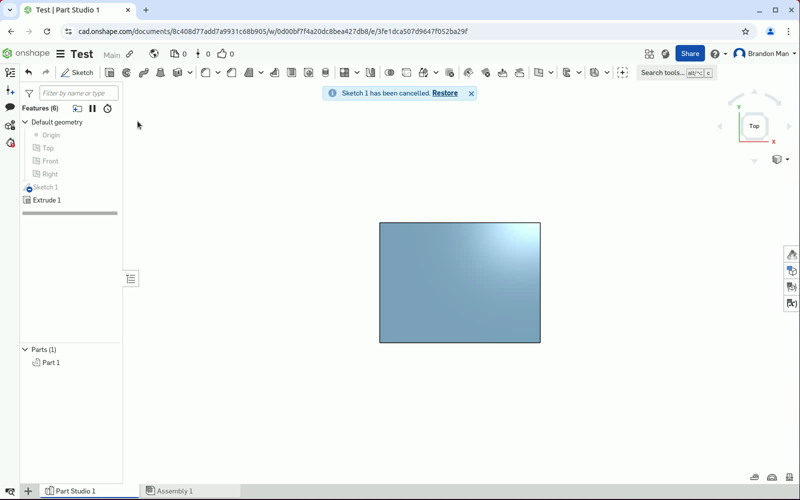
mouse_move(73, 189)
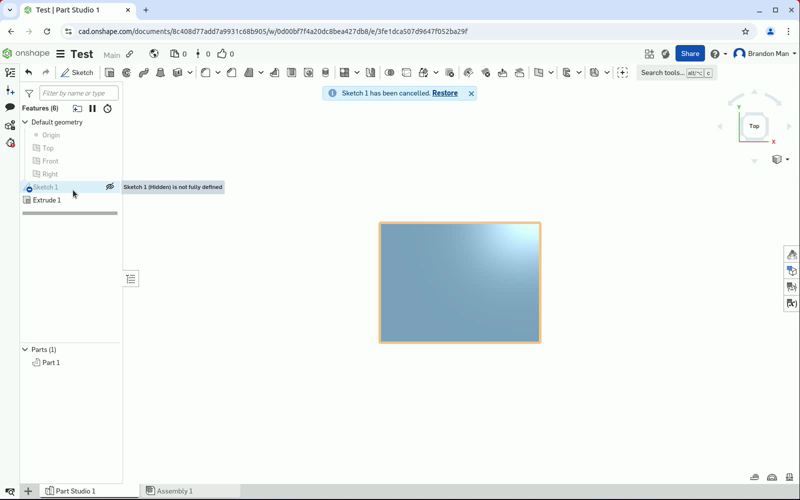
click(73, 189)
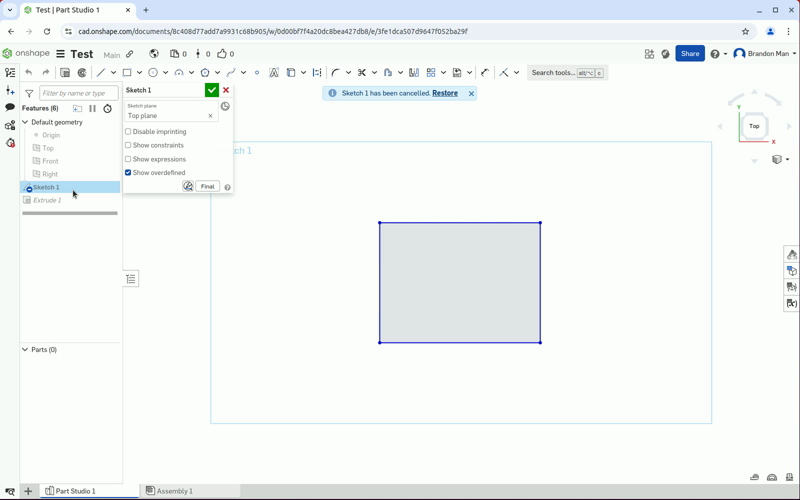
mouse_move(229, 92)
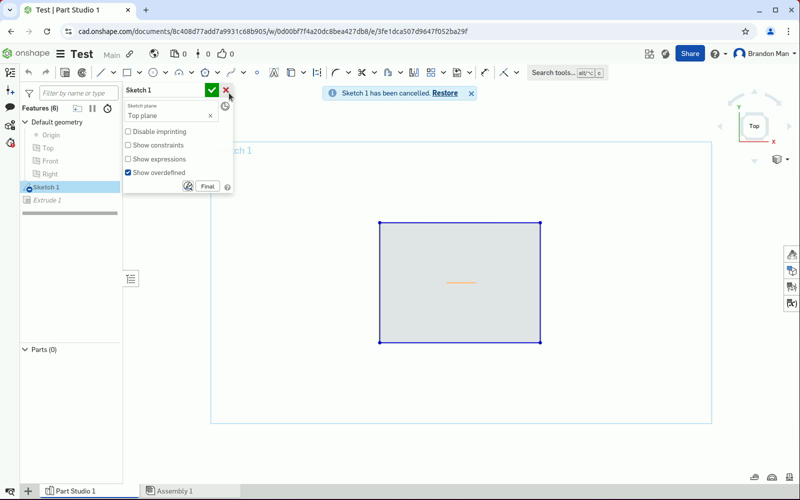
click(229, 92)
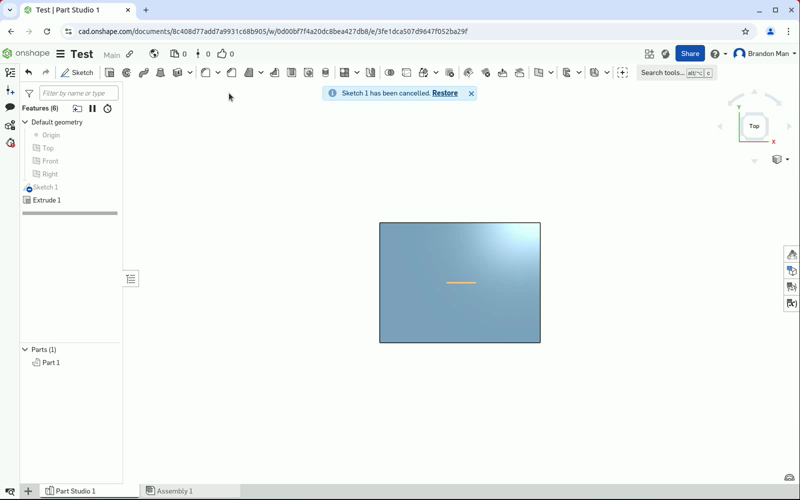
mouse_move(73, 352)
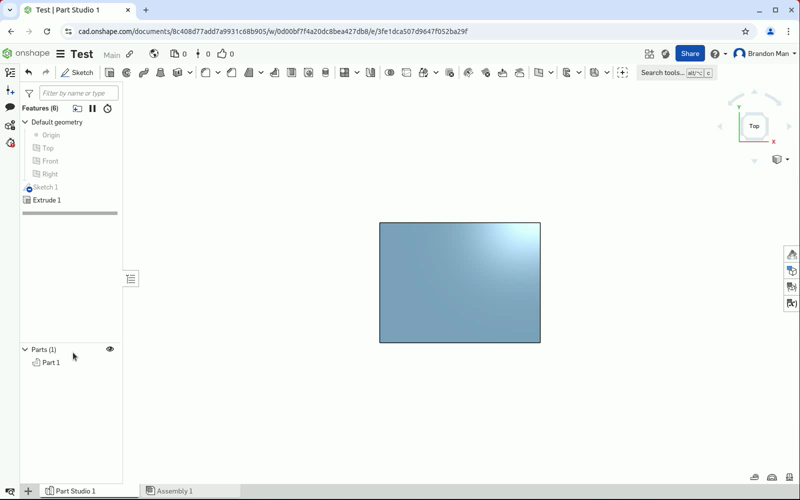
key(y)
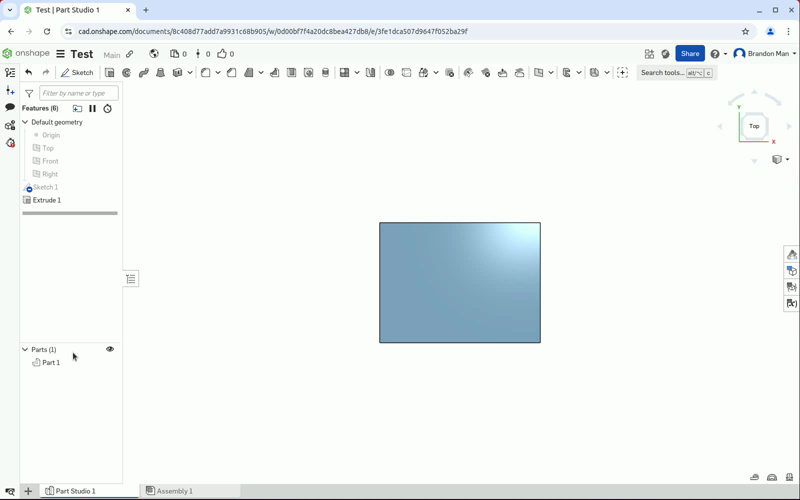
key(shift+p)
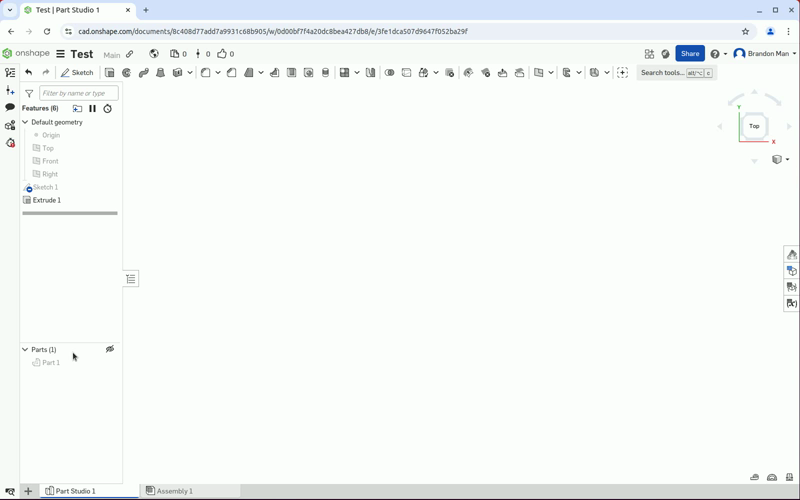
key(space)
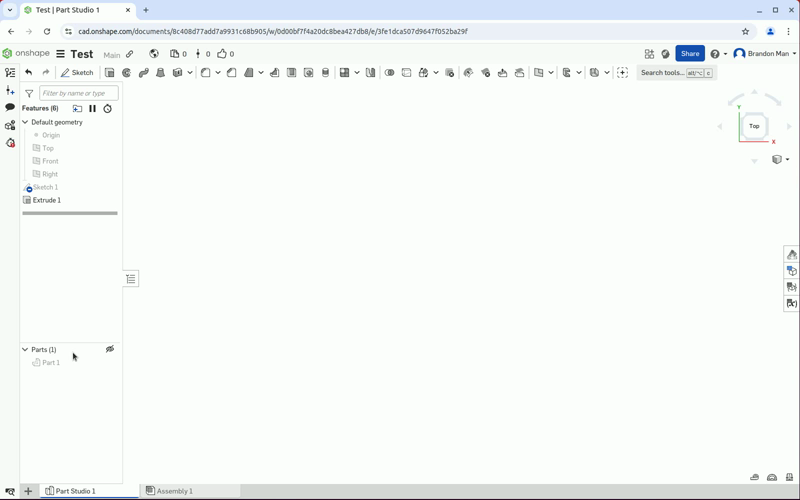
key_down(shift)
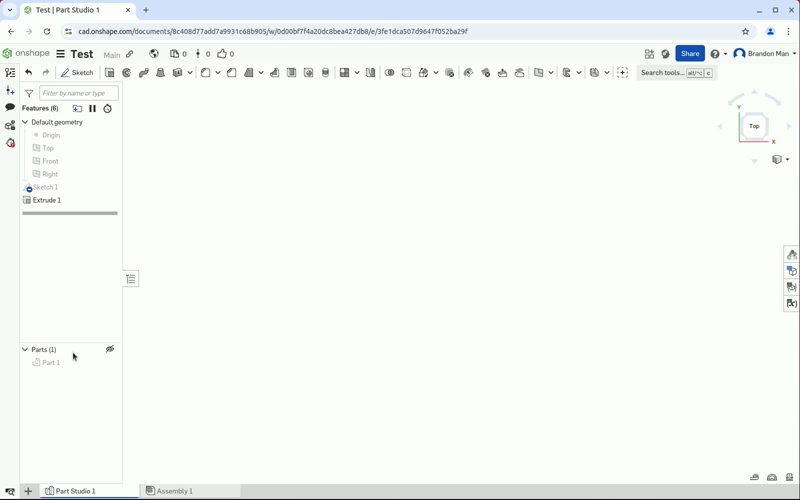
key(up)
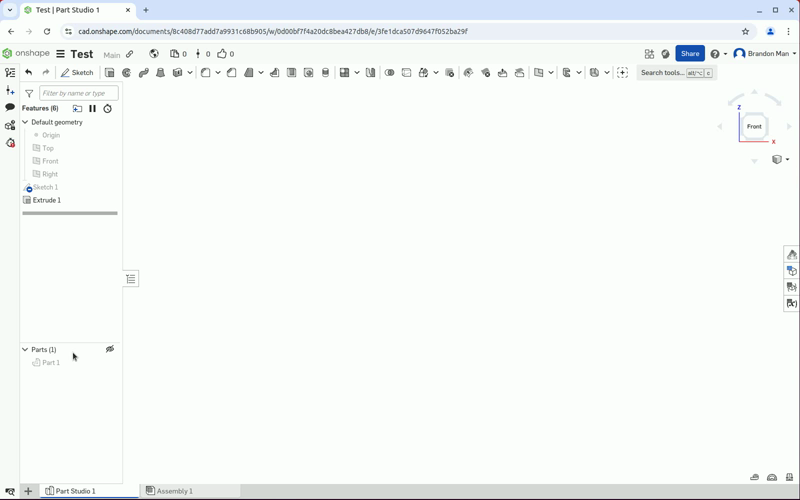
key_up(shift)
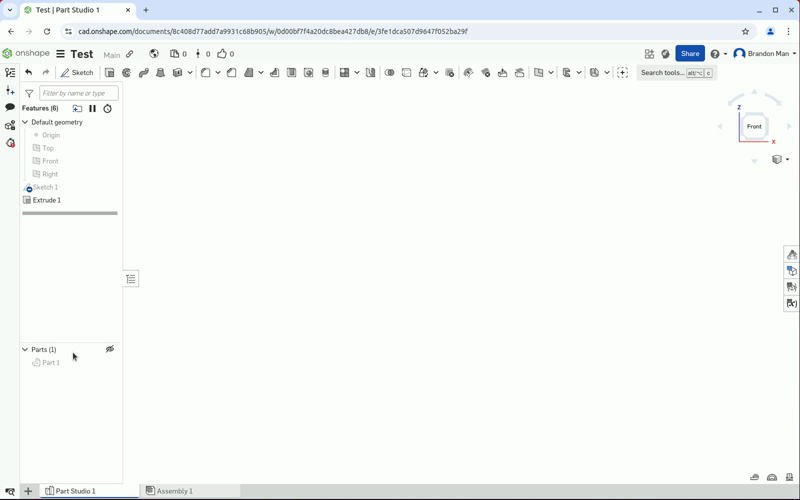
mouse_move(73, 352)
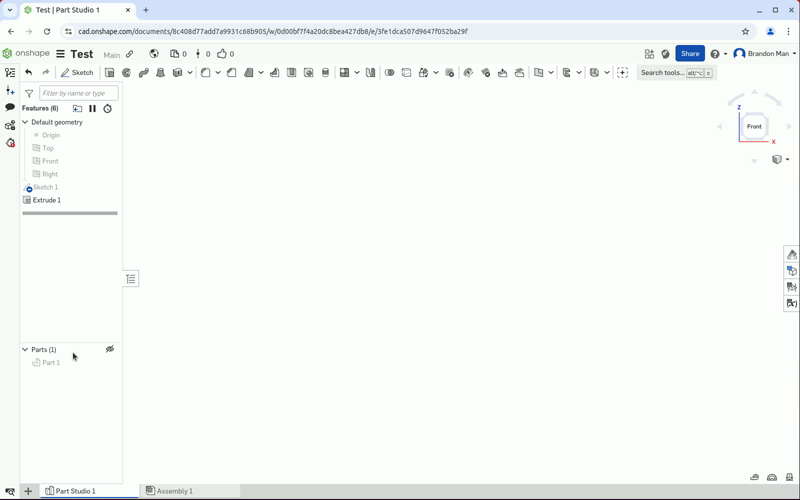
key(shift+y)
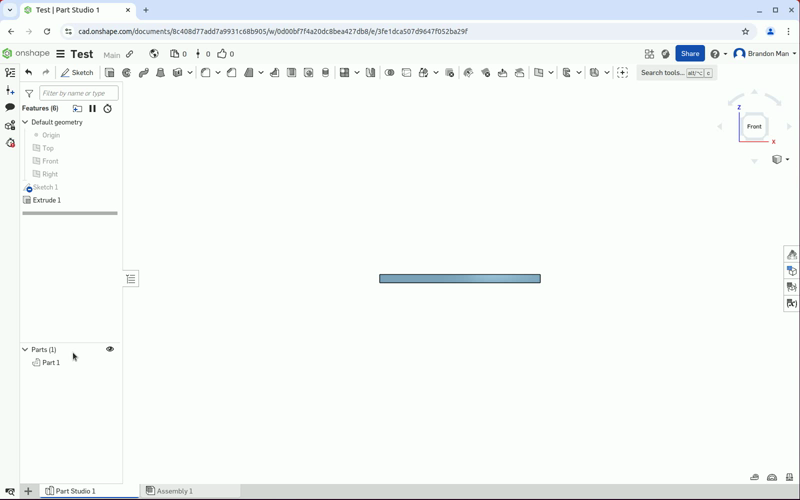
mouse_move(541, 75)
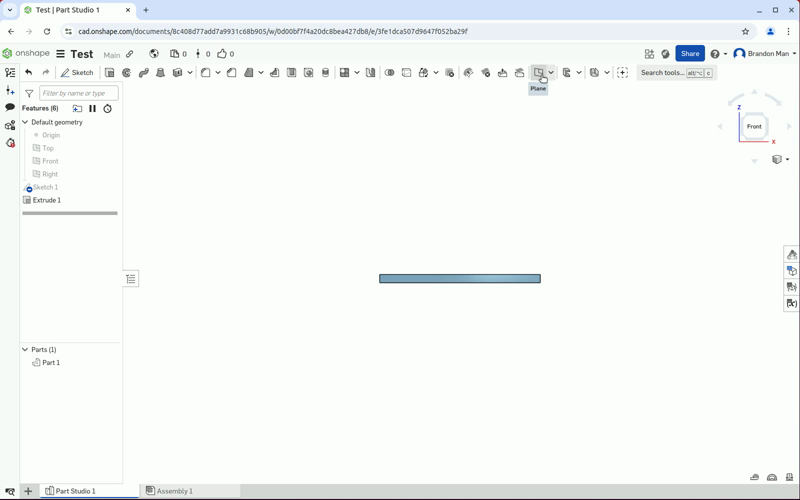
click(541, 75)
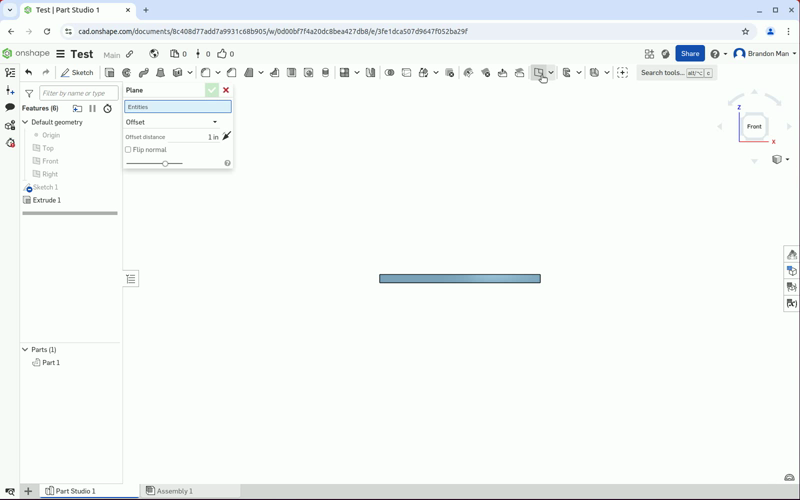
mouse_move(73, 163)
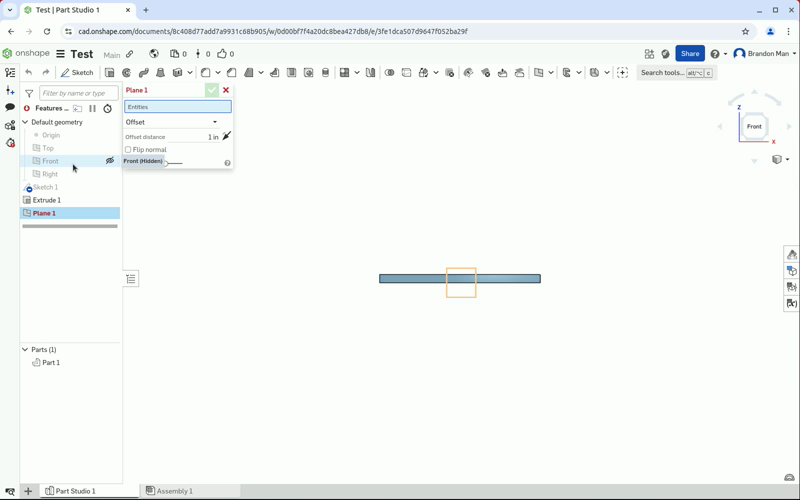
click(73, 163)
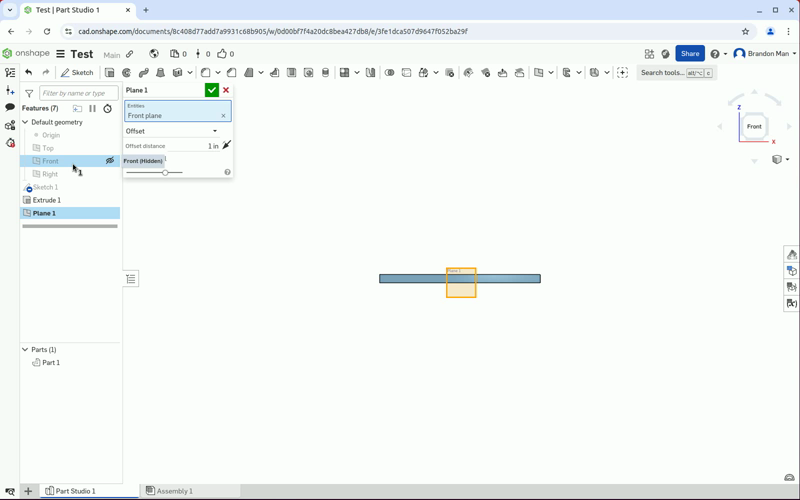
key(tab, 2)
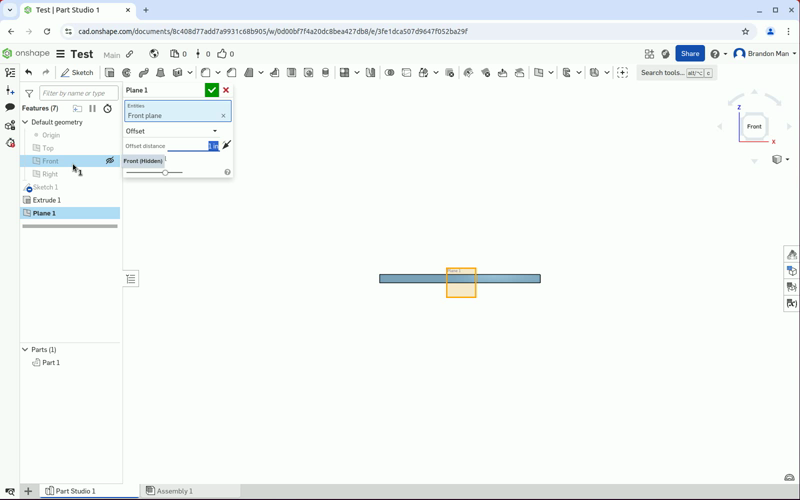
text(12.263)
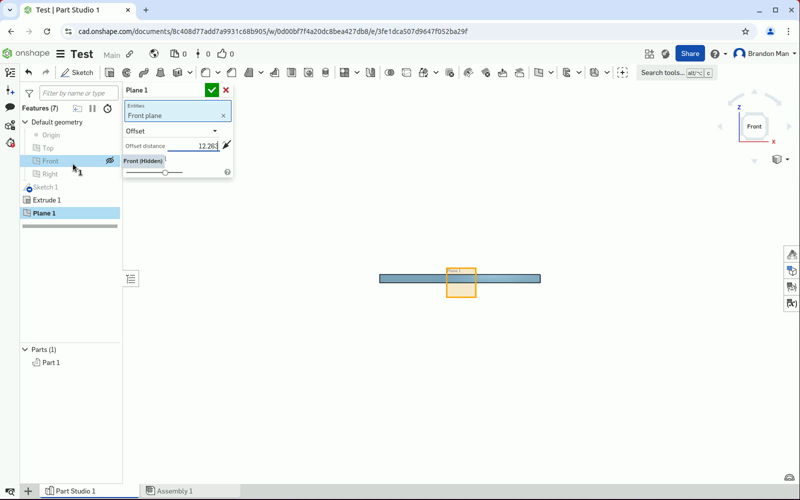
key(enter, 2)
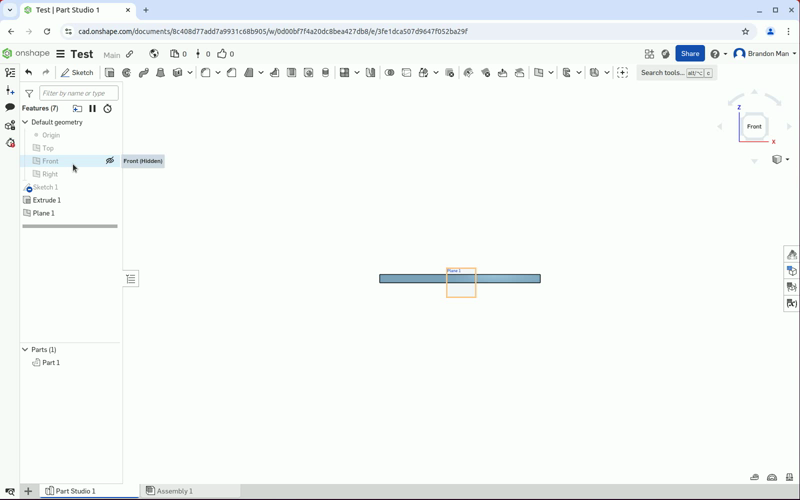
key(shift+s)
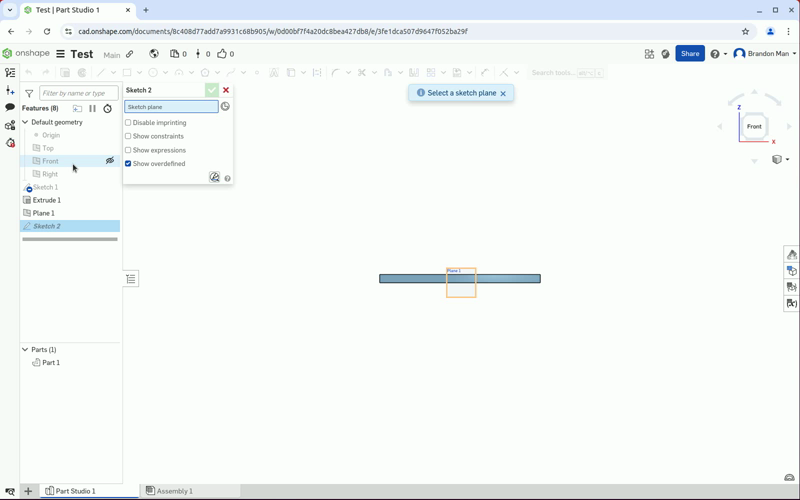
mouse_move(73, 215)
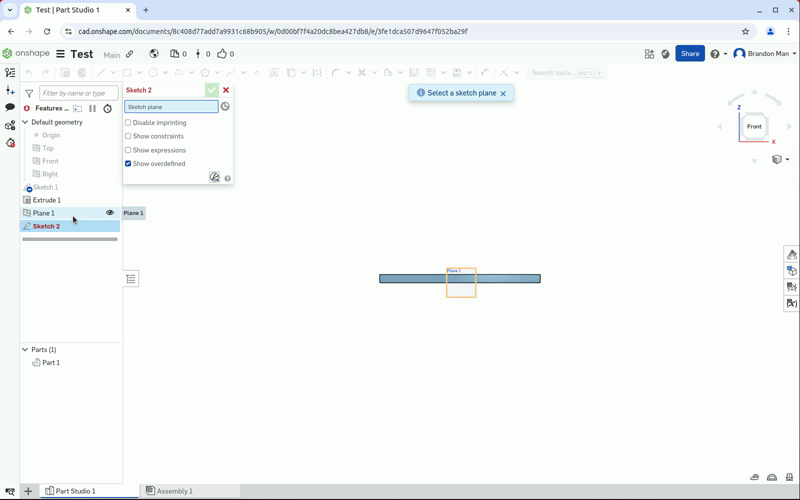
click(73, 215)
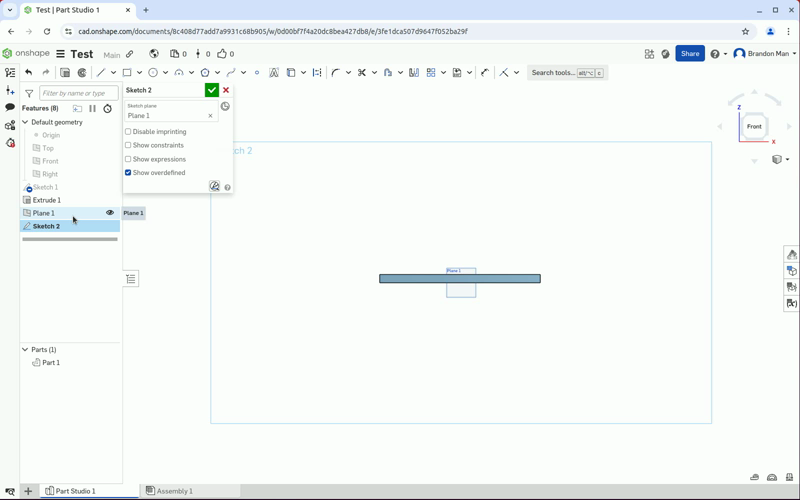
mouse_move(73, 352)
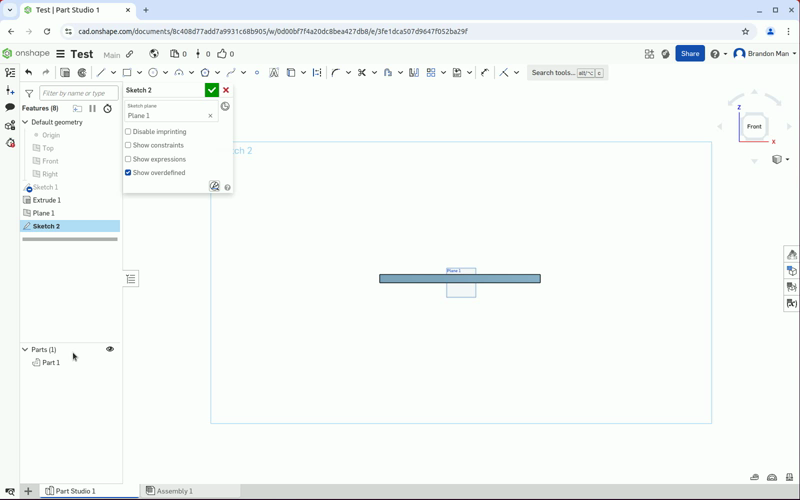
key(y)
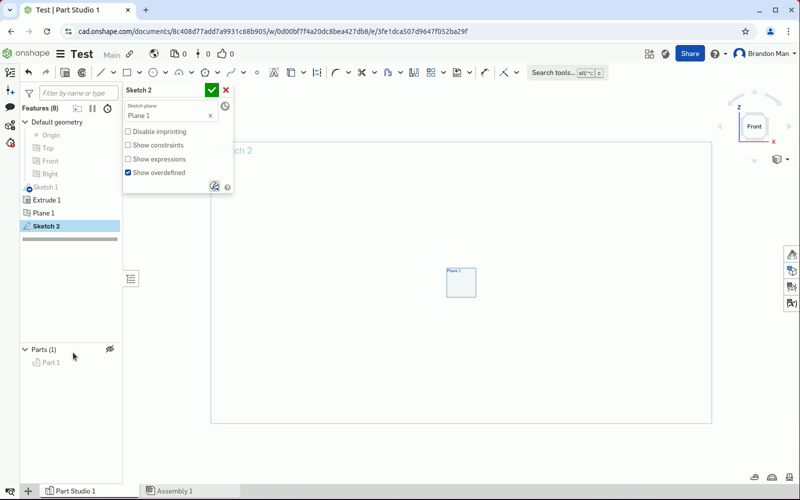
key(l)
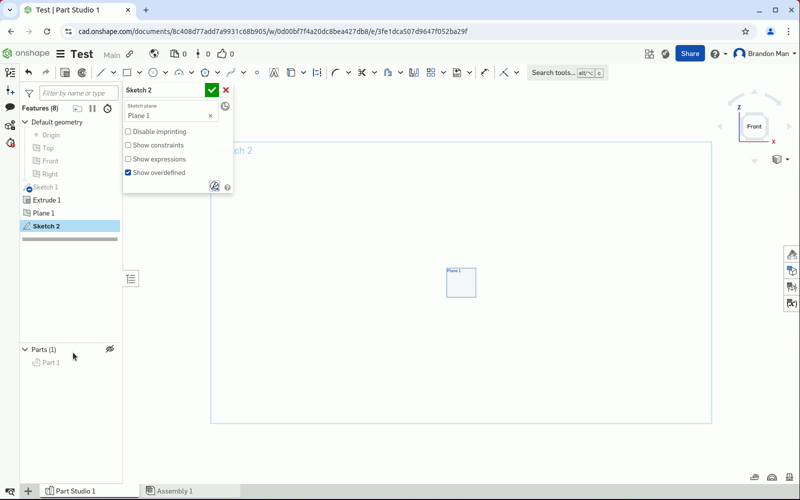
key_down(shift)
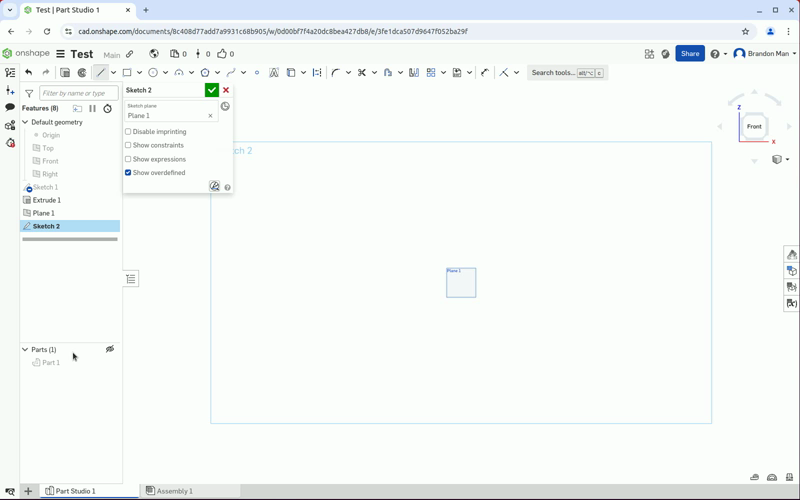
mouse_move(386, 395)
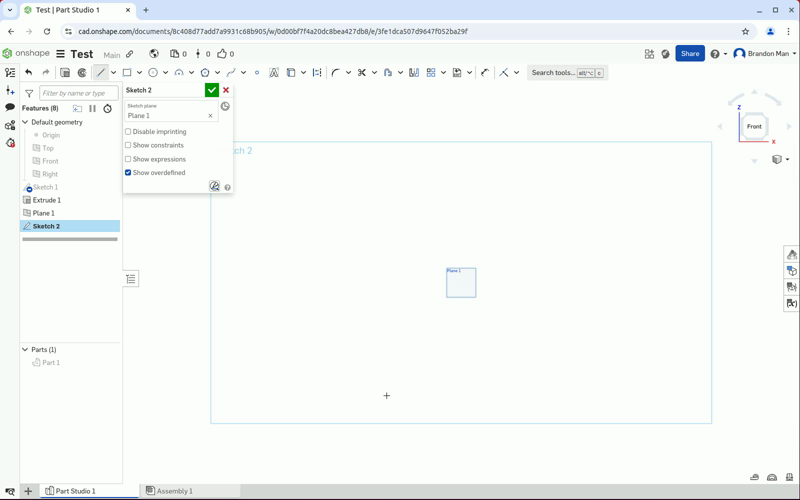
click(386, 395)
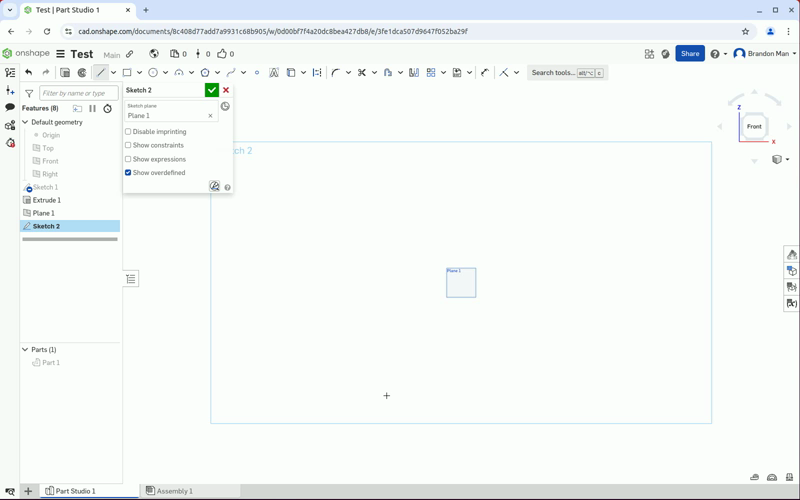
key_up(shift)
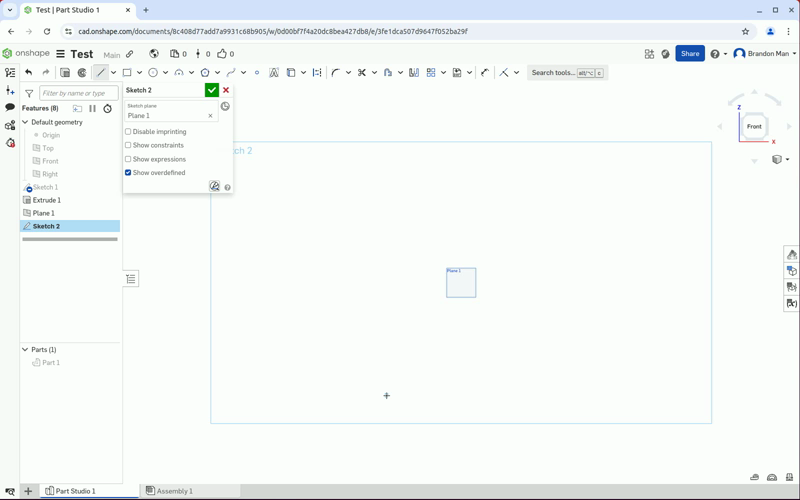
key_down(shift)
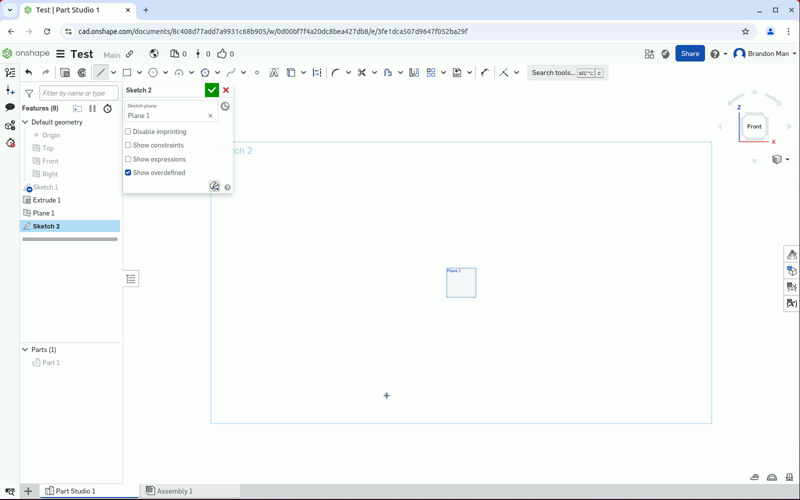
mouse_move(535, 395)
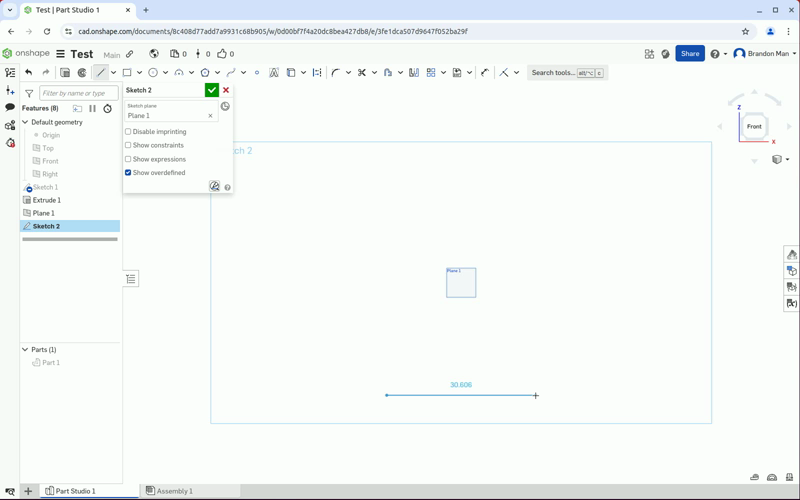
click(535, 395)
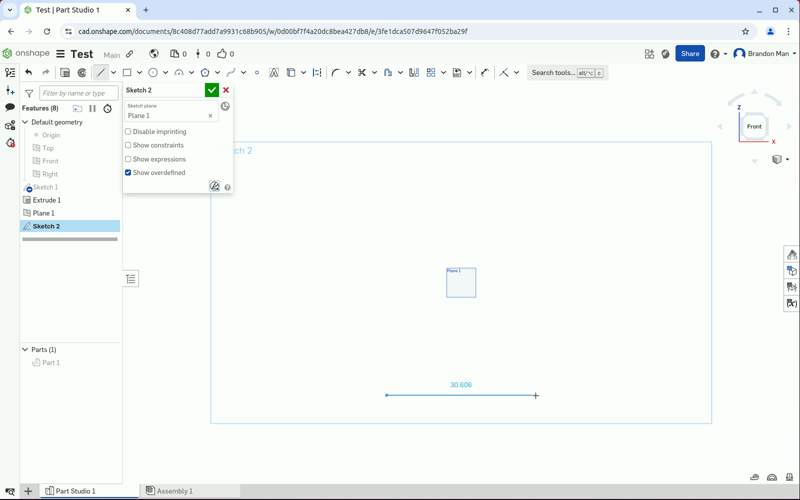
key_up(shift)
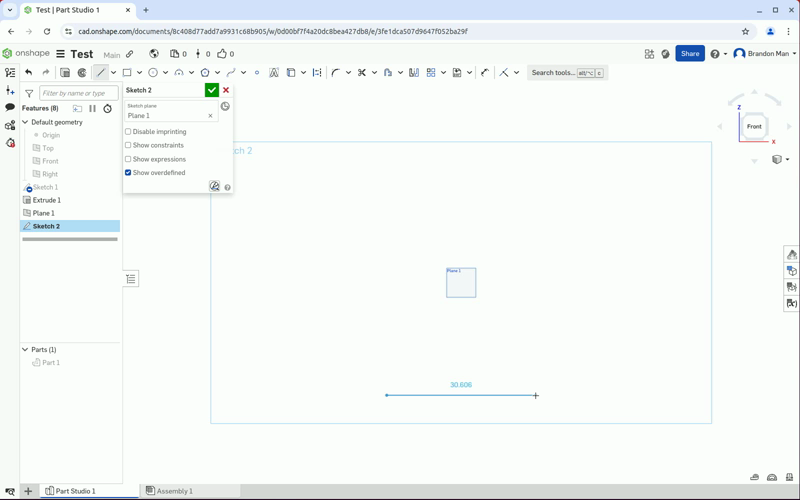
key_down(shift)
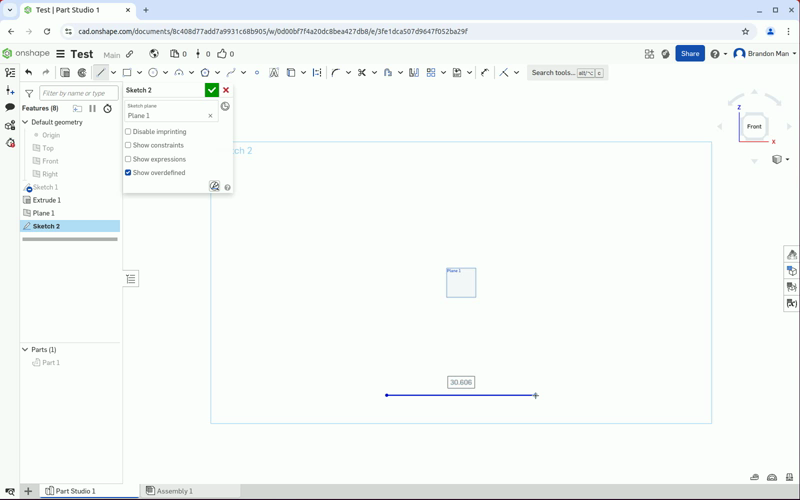
mouse_move(535, 282)
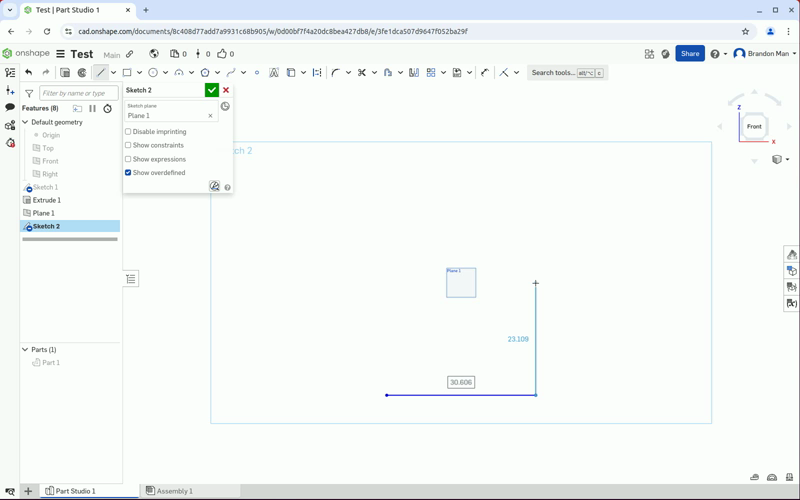
click(535, 282)
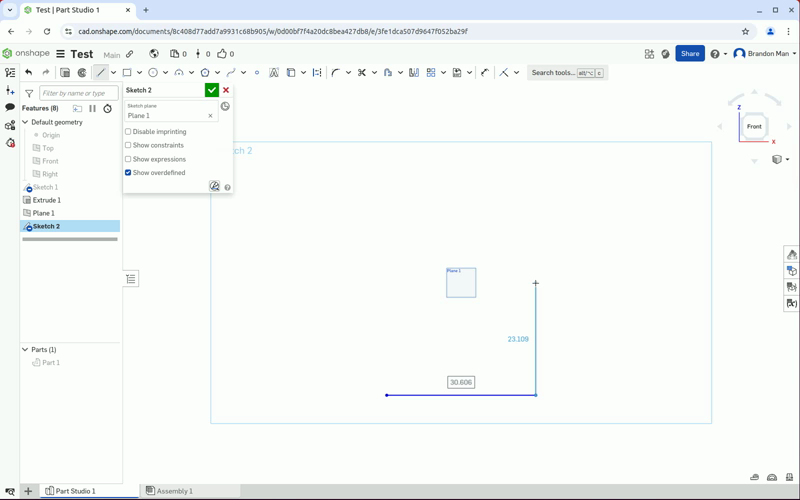
key_up(shift)
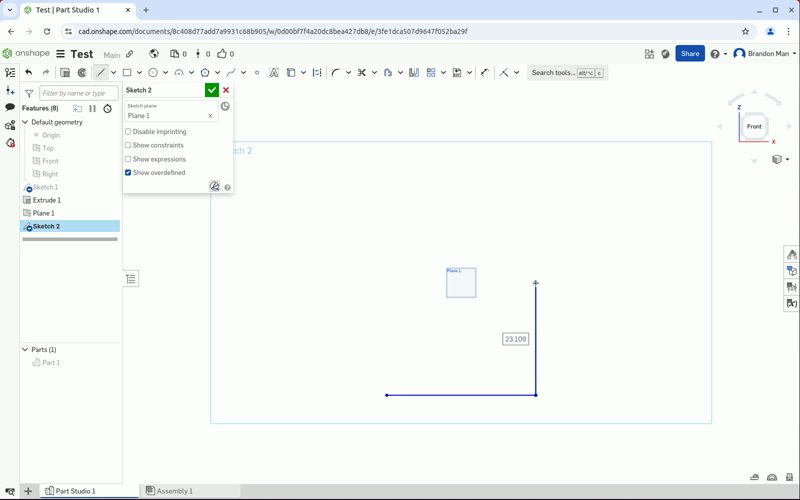
key_down(shift)
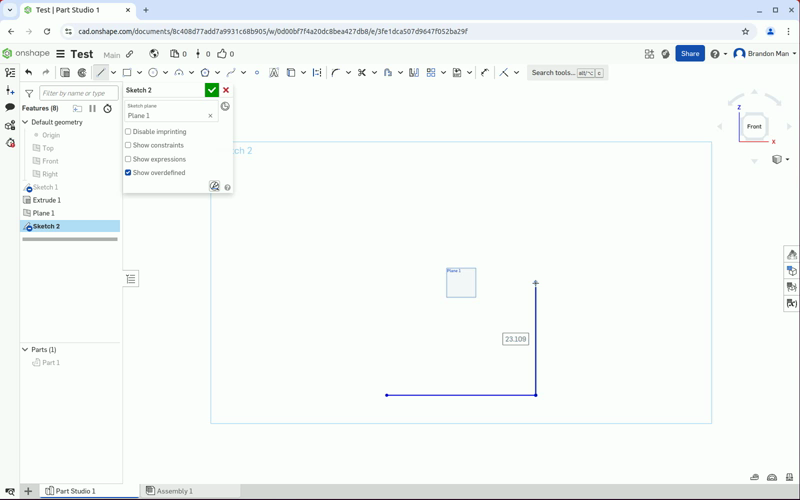
mouse_move(386, 282)
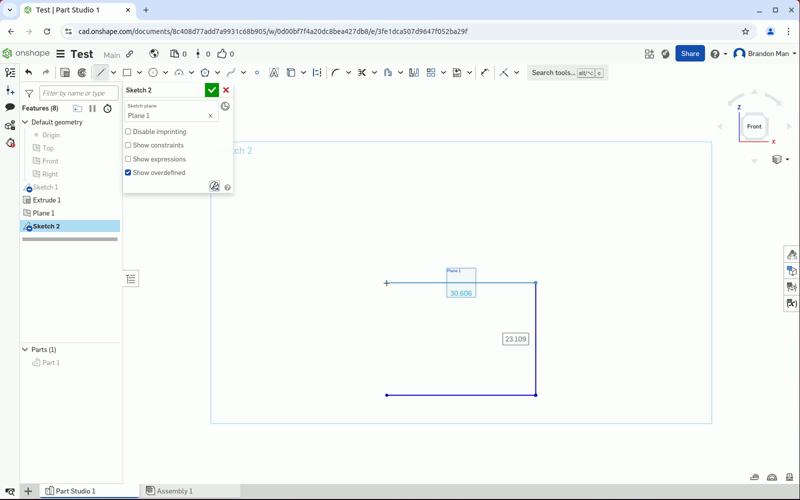
click(386, 282)
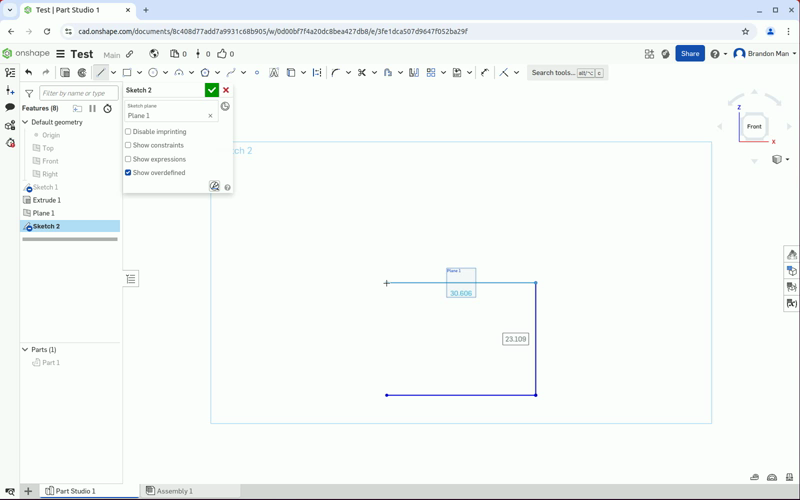
key_up(shift)
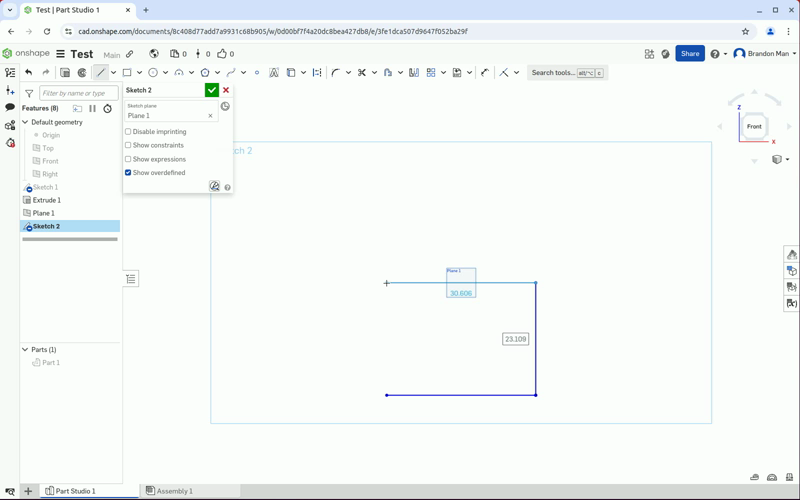
key_down(shift)
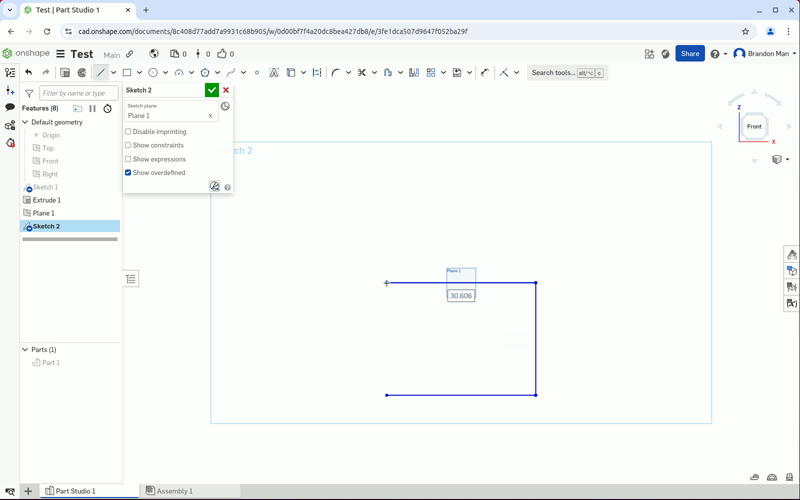
mouse_move(386, 395)
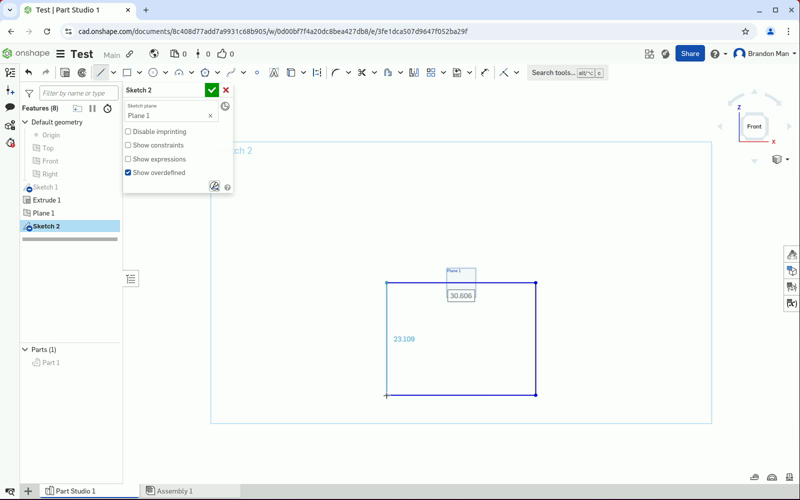
key_up(shift)
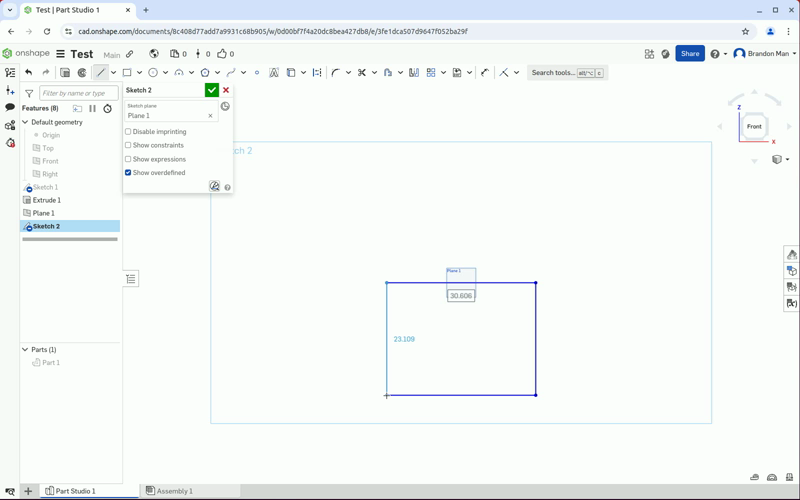
click(386, 395)
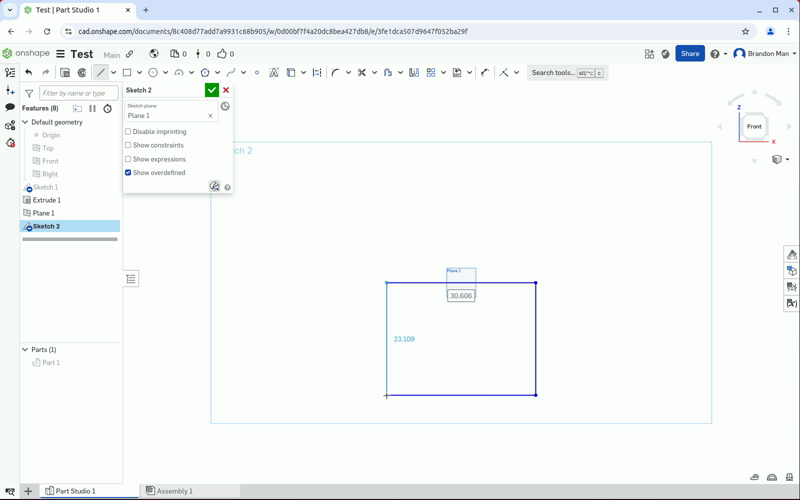
key(esc)
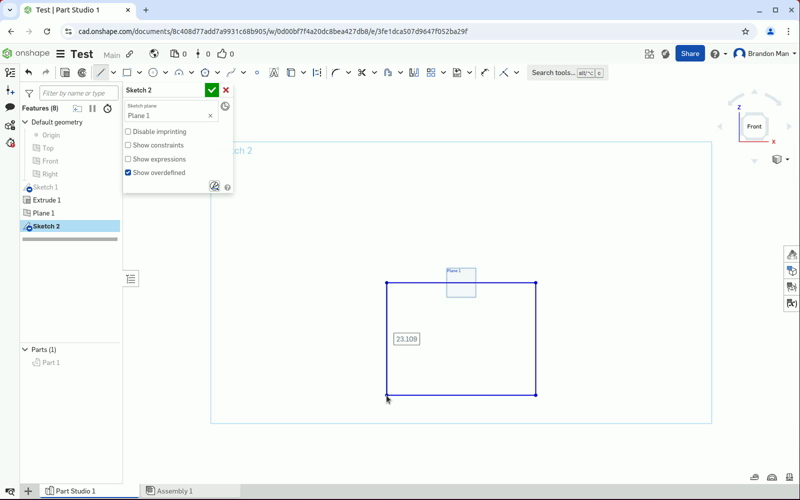
mouse_move(433, 349)
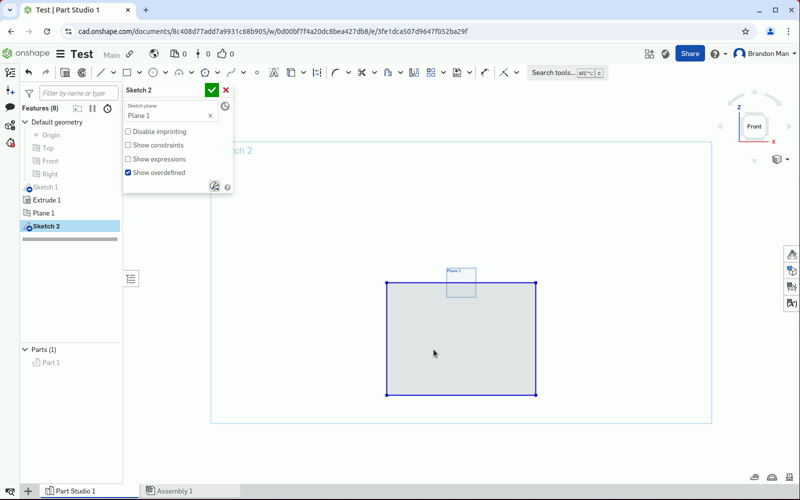
click(433, 349)
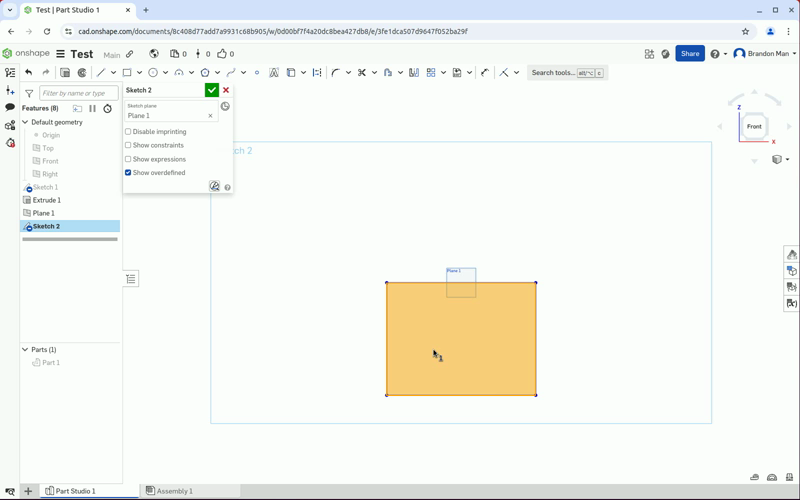
mouse_move(73, 352)
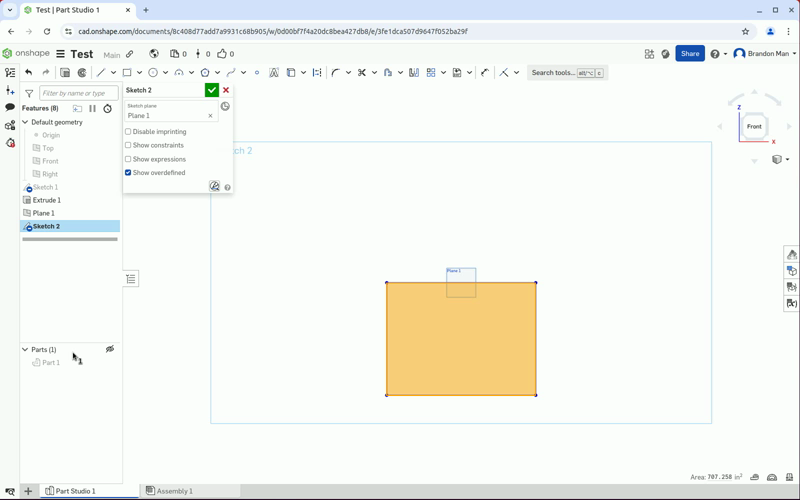
key(shift+y)
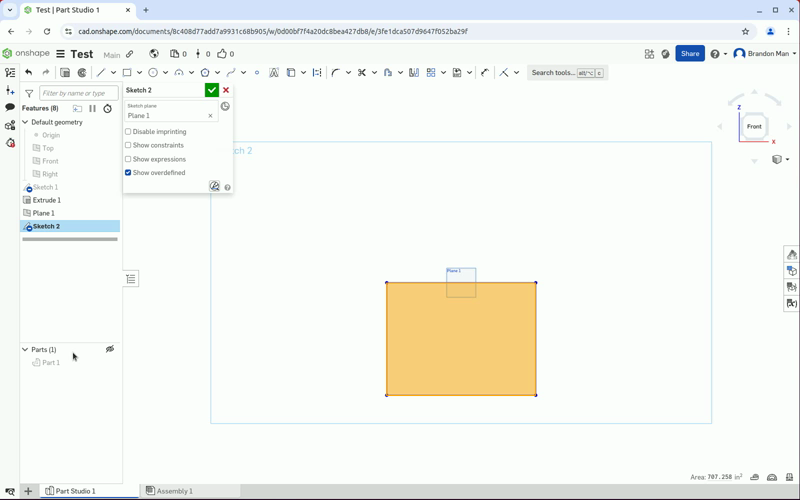
key(shift+e)
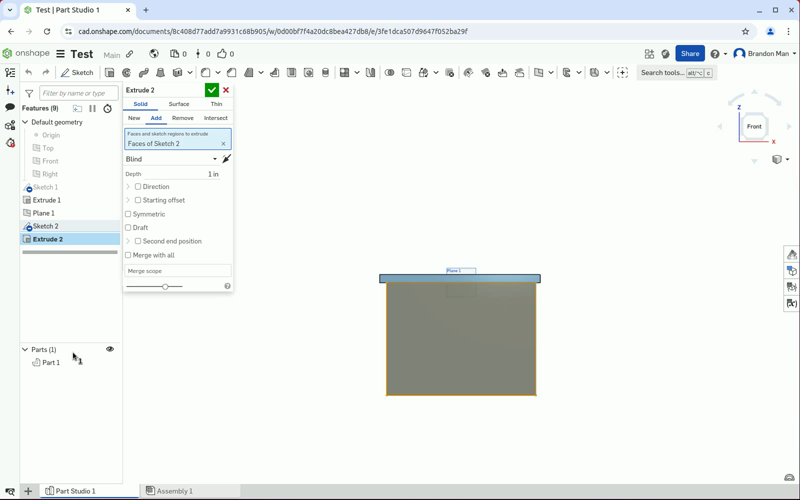
mouse_move(143, 106)
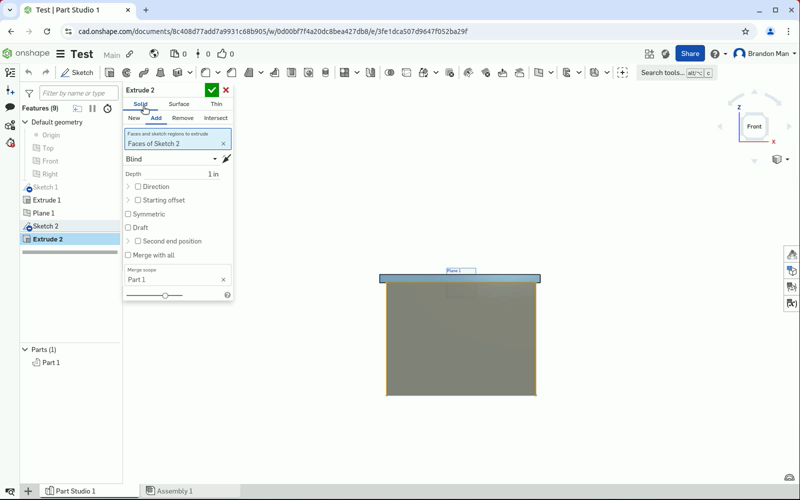
click(143, 106)
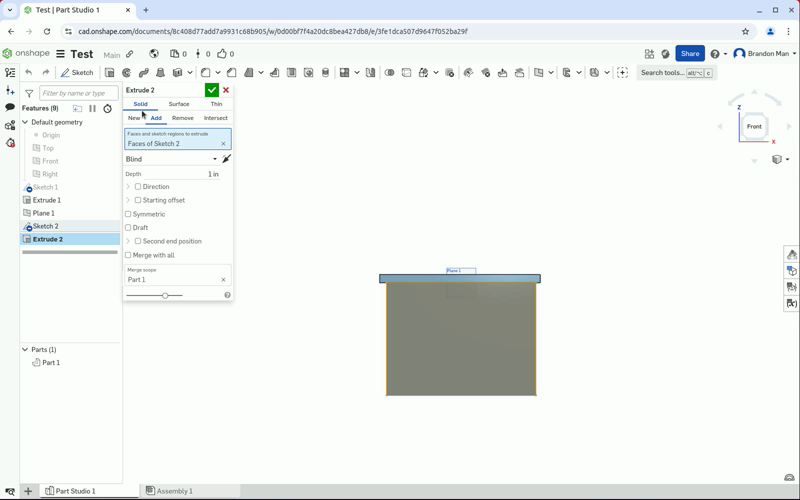
mouse_move(137, 120)
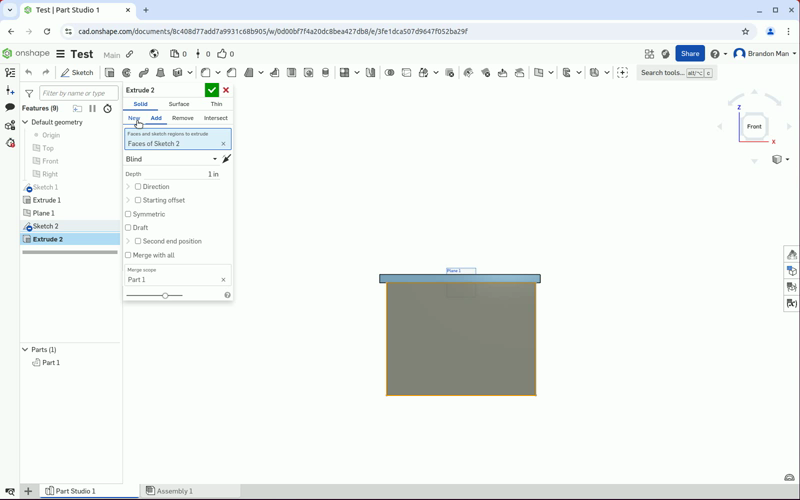
click(137, 120)
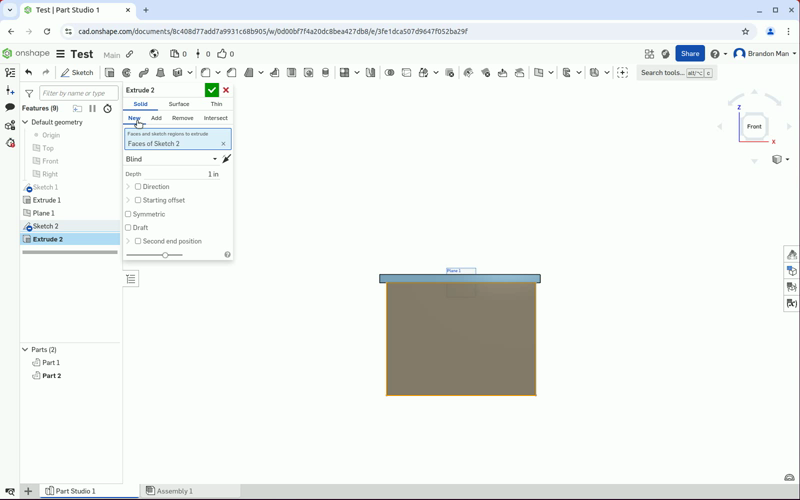
key(tab, 4)
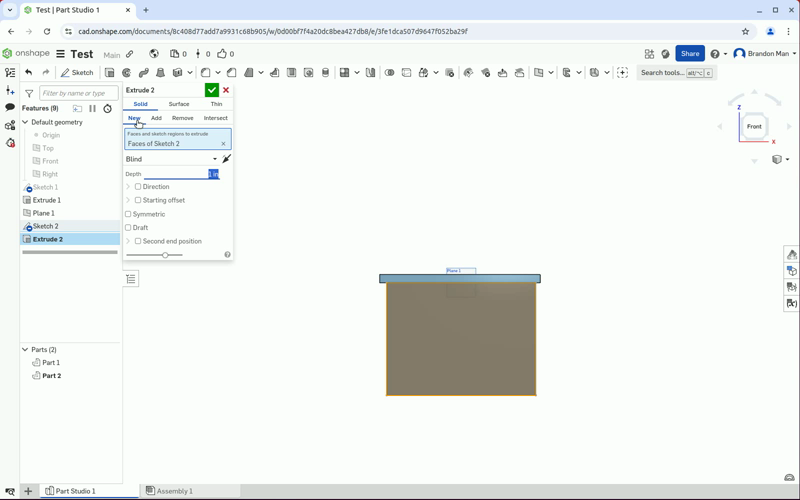
text(1.685)
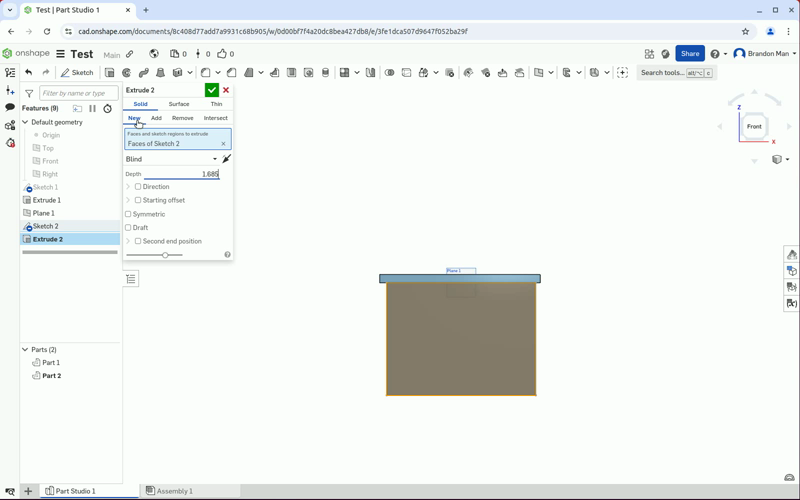
key(enter)
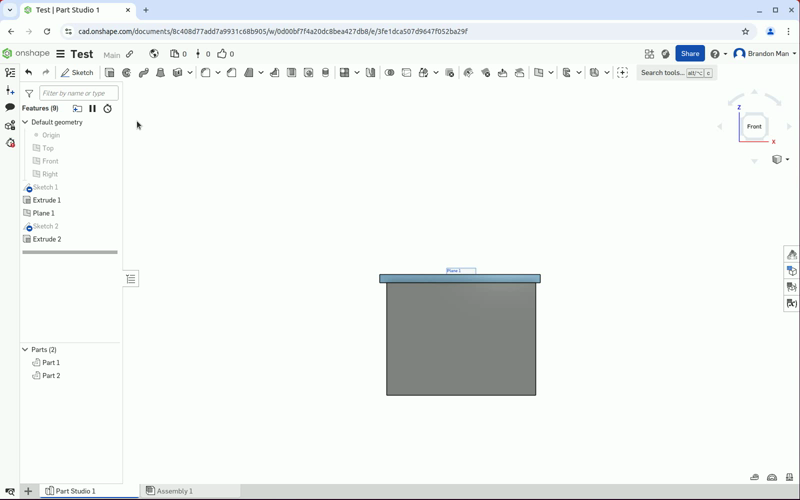
key(shift+h)
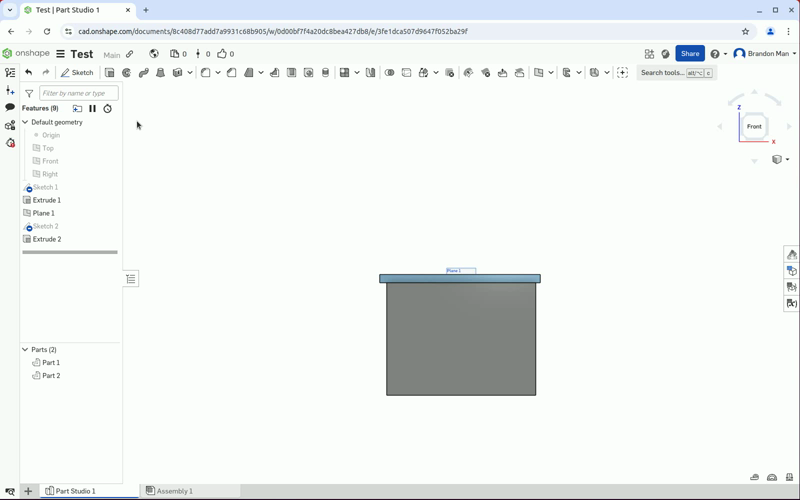
key(shift+h)
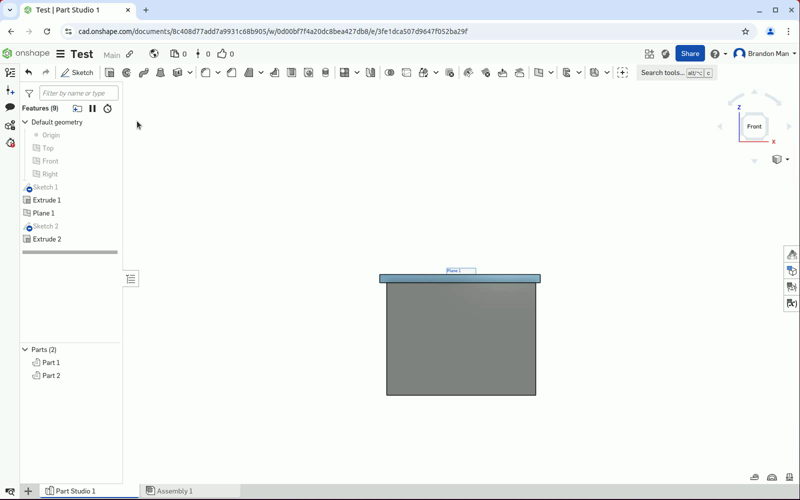
mouse_move(73, 189)
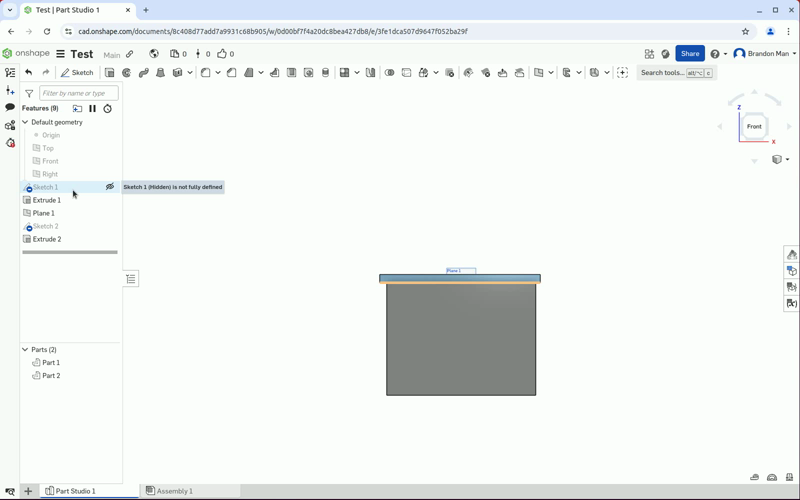
click(73, 189)
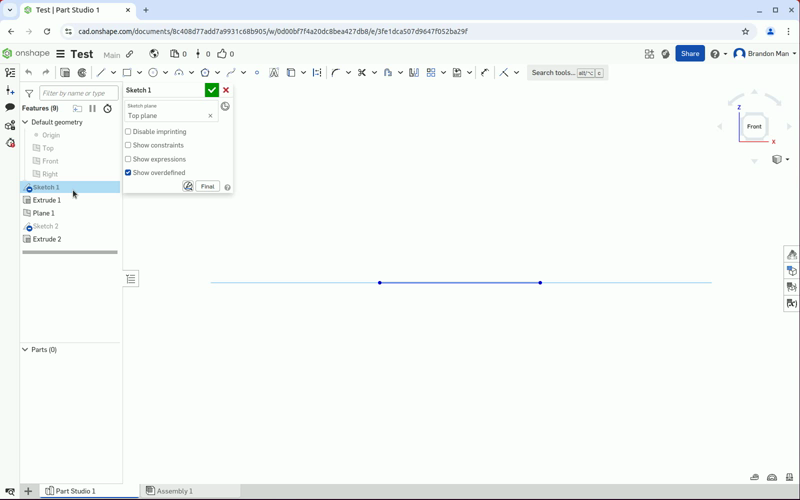
mouse_move(229, 92)
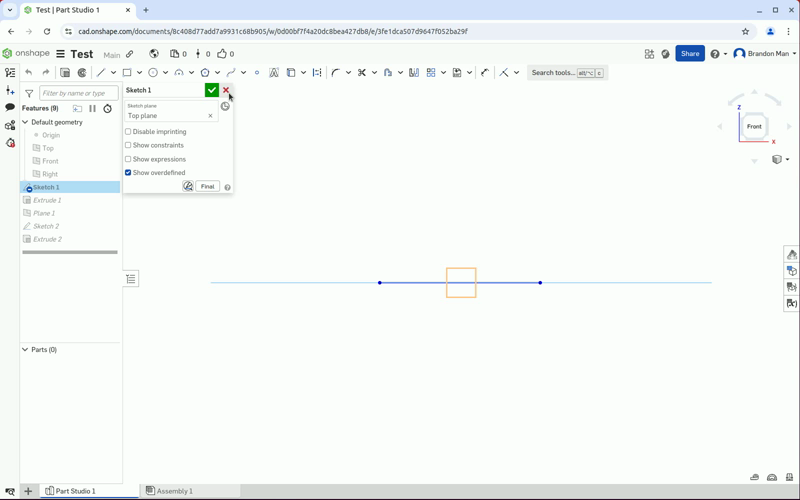
click(229, 92)
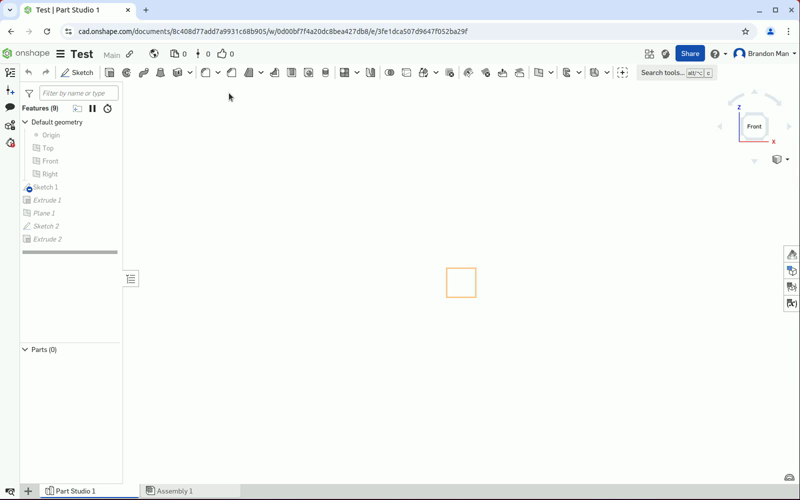
key(shift+s)
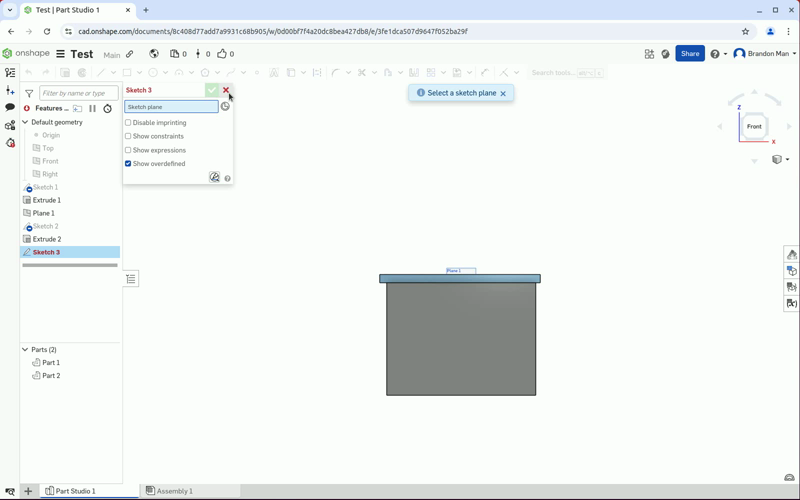
mouse_move(73, 215)
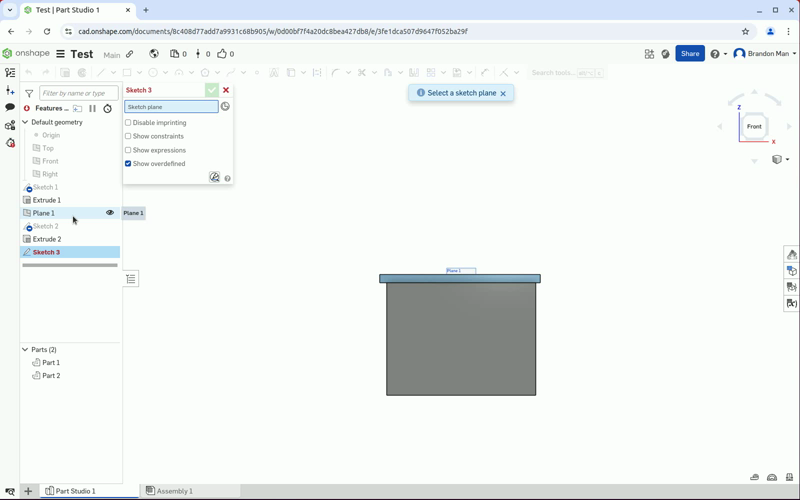
click(73, 215)
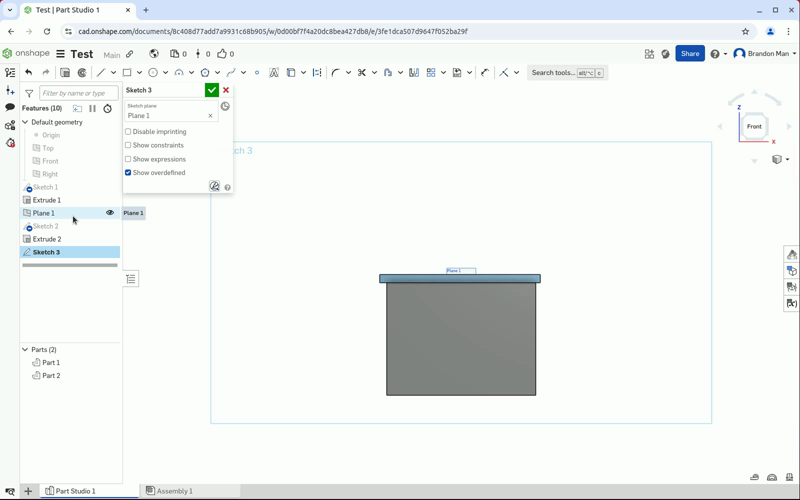
mouse_move(73, 352)
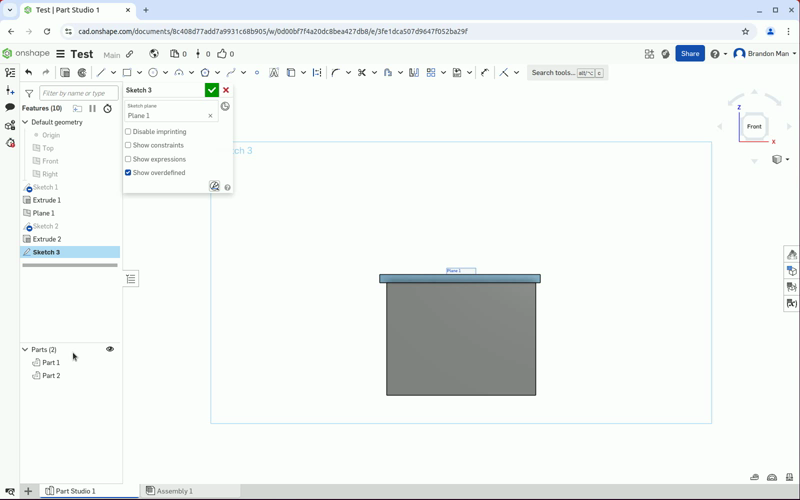
key(y)
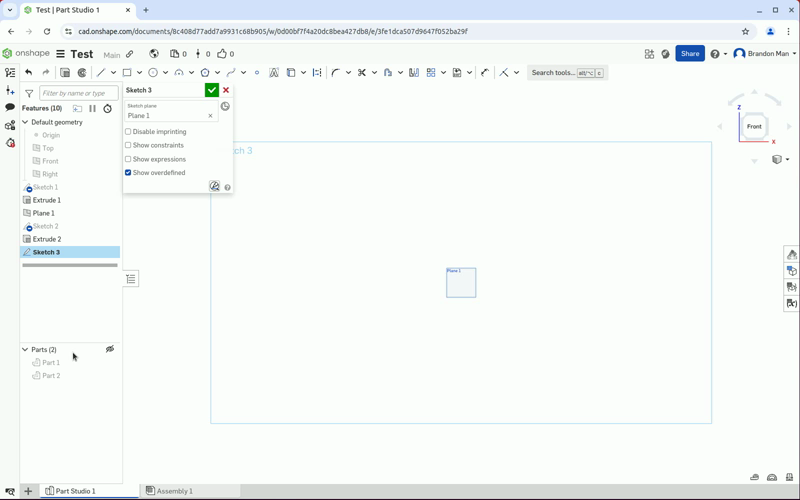
key(l)
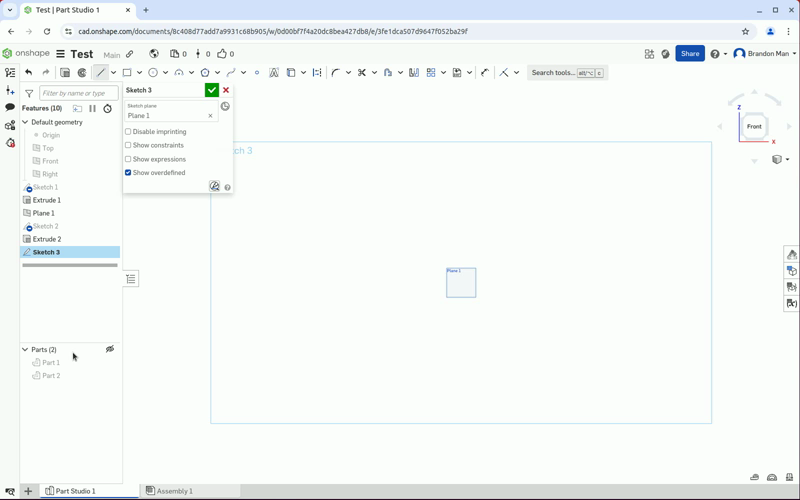
key_down(shift)
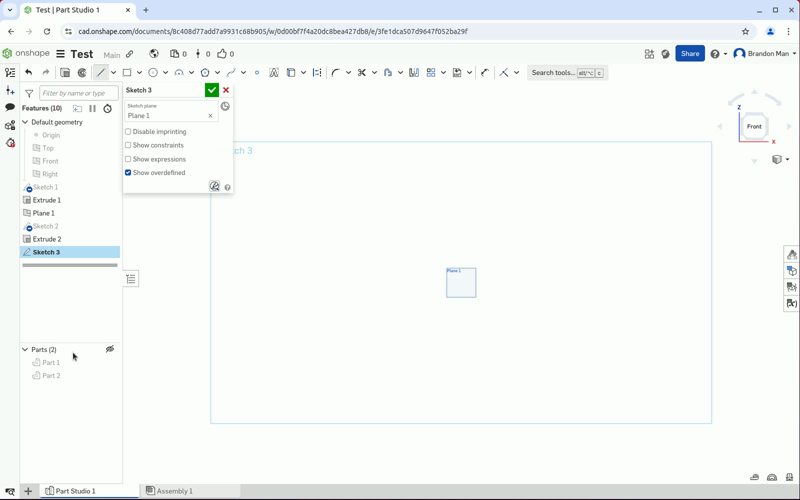
mouse_move(386, 282)
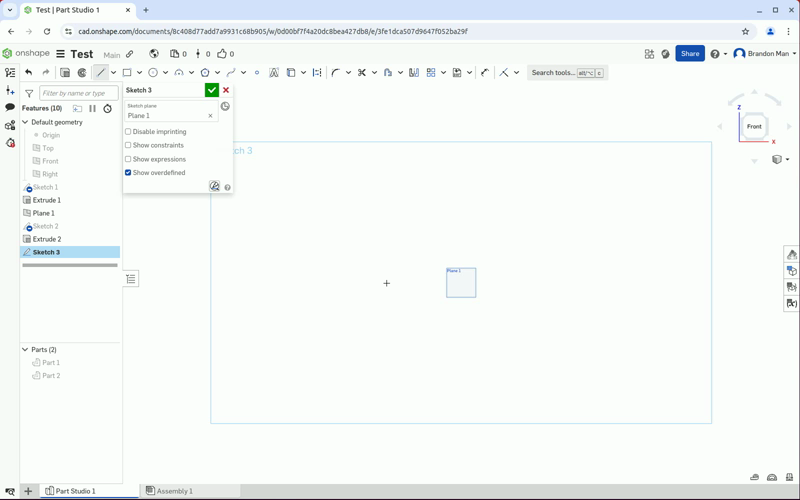
click(386, 282)
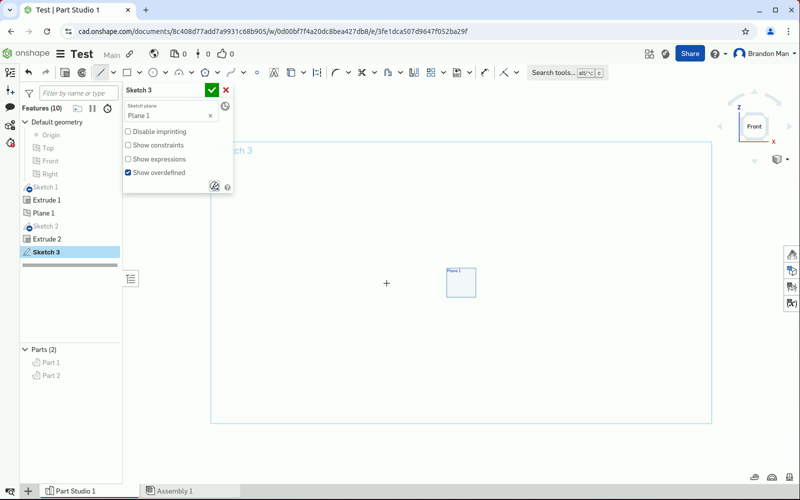
key_up(shift)
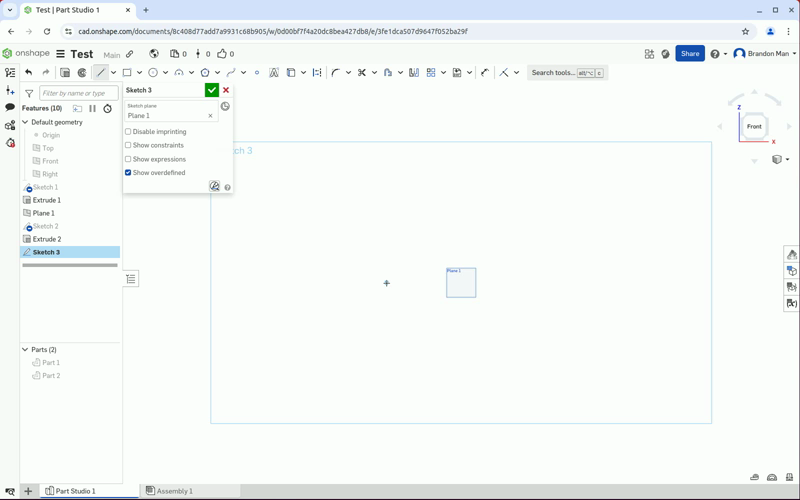
key_down(shift)
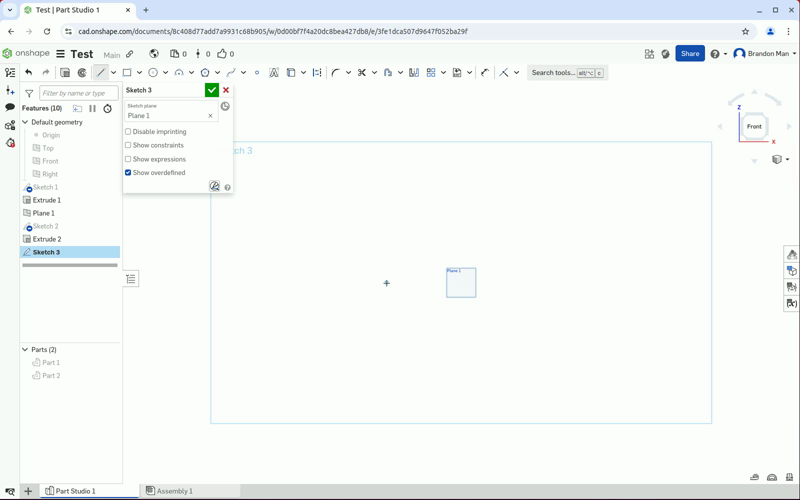
mouse_move(535, 282)
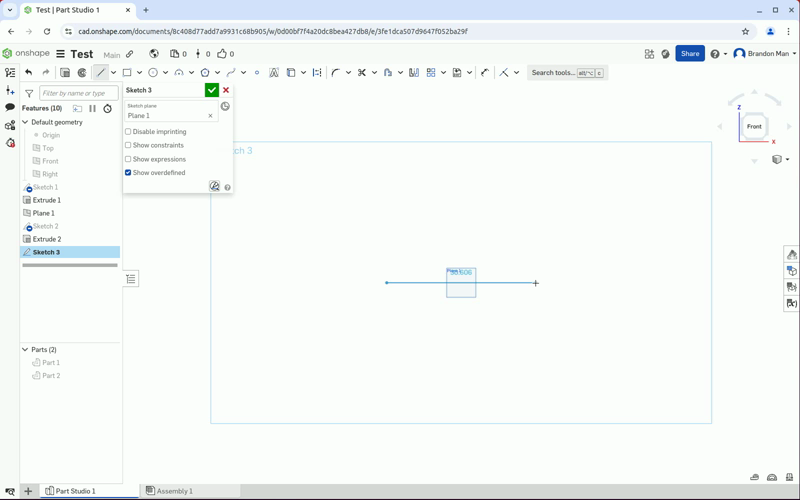
click(535, 282)
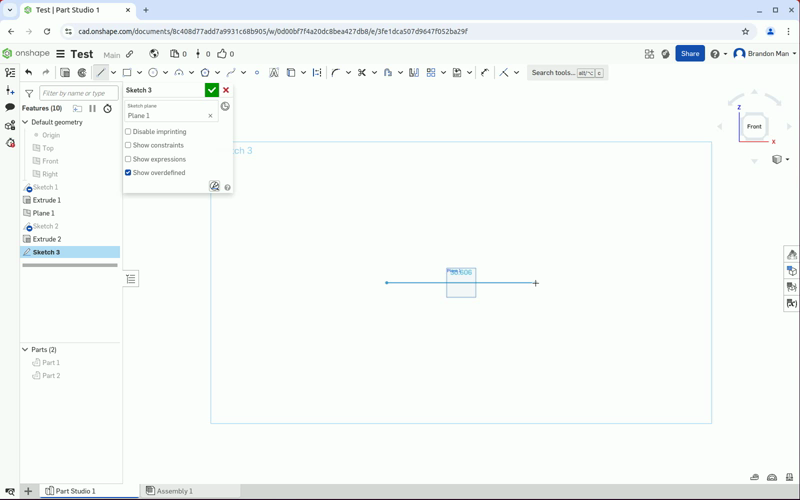
key_up(shift)
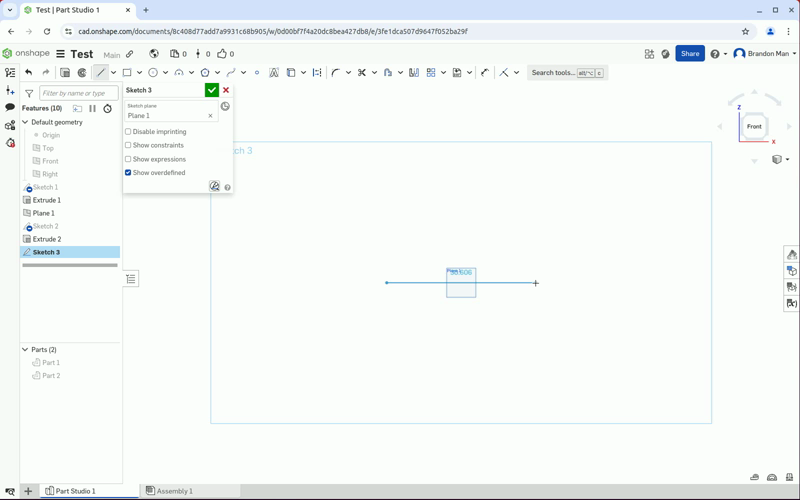
key_down(shift)
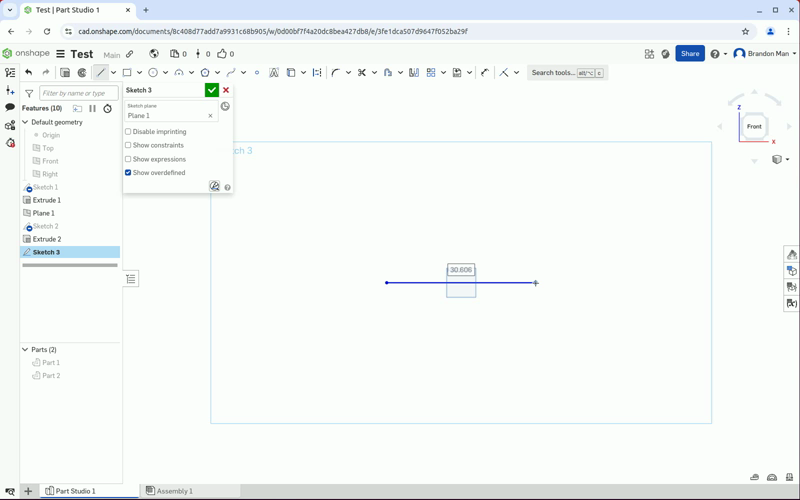
mouse_move(565, 282)
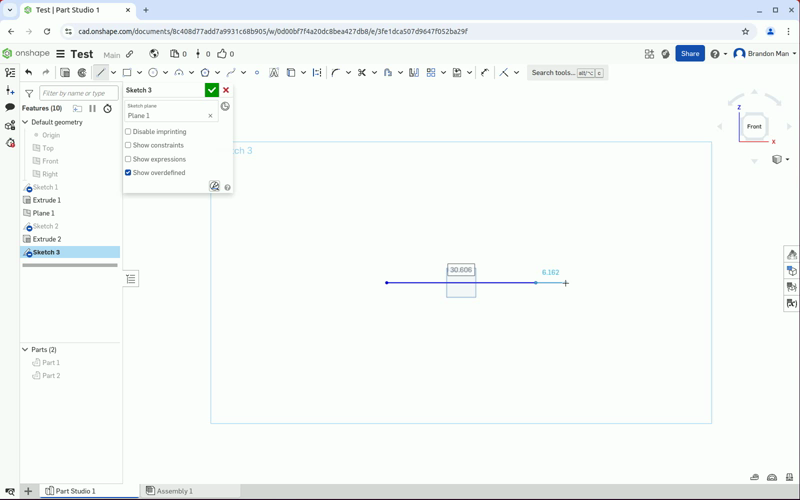
mouse_move(535, 275)
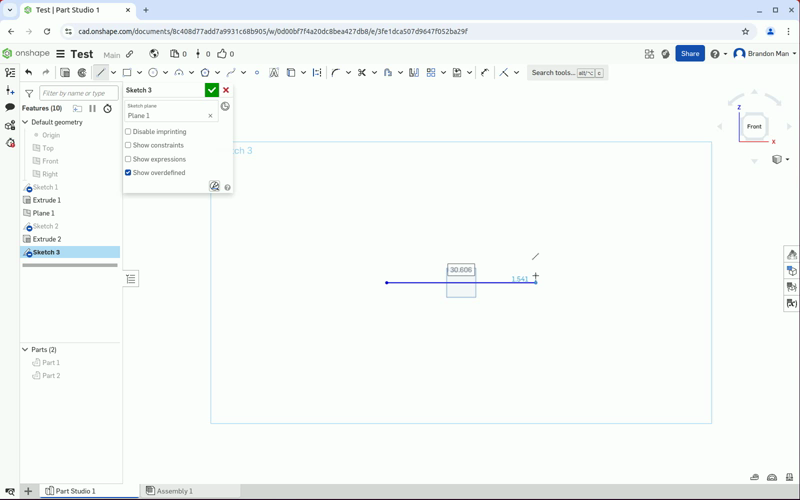
click(535, 275)
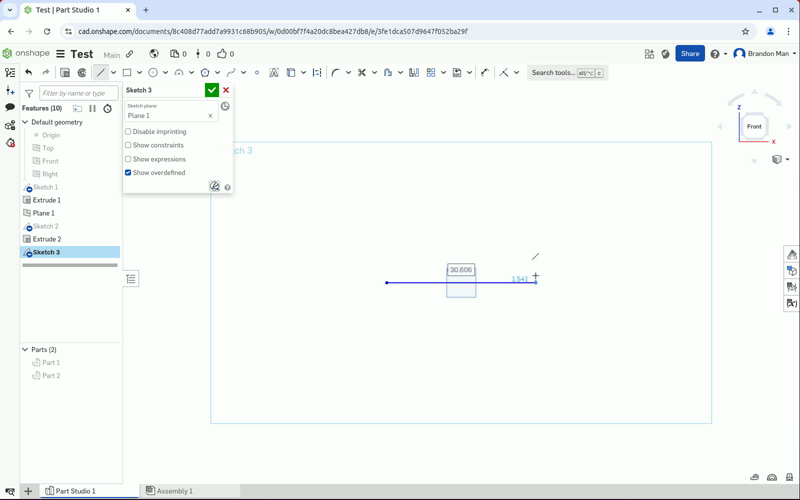
key_up(shift)
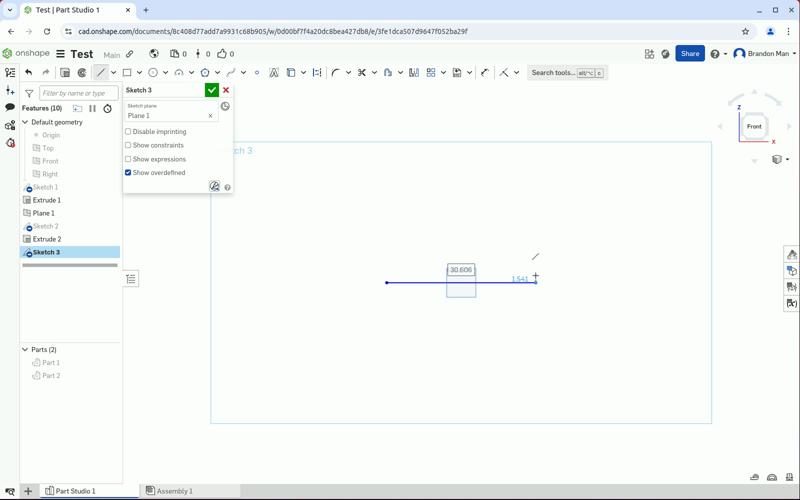
key_down(shift)
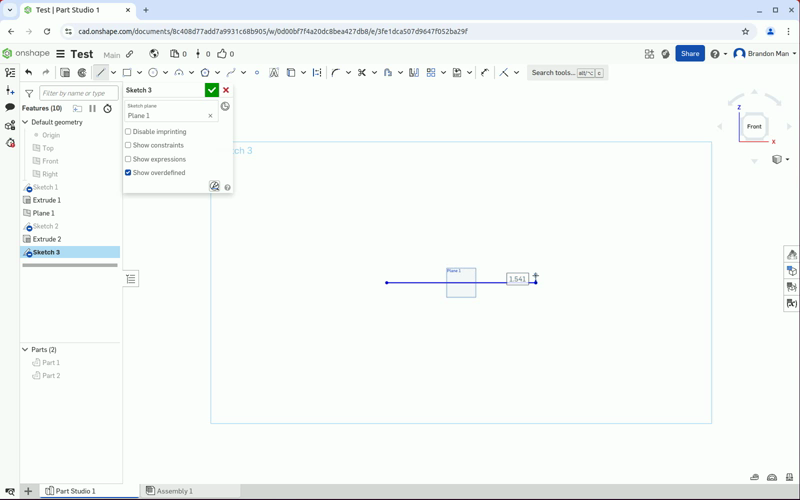
mouse_move(386, 275)
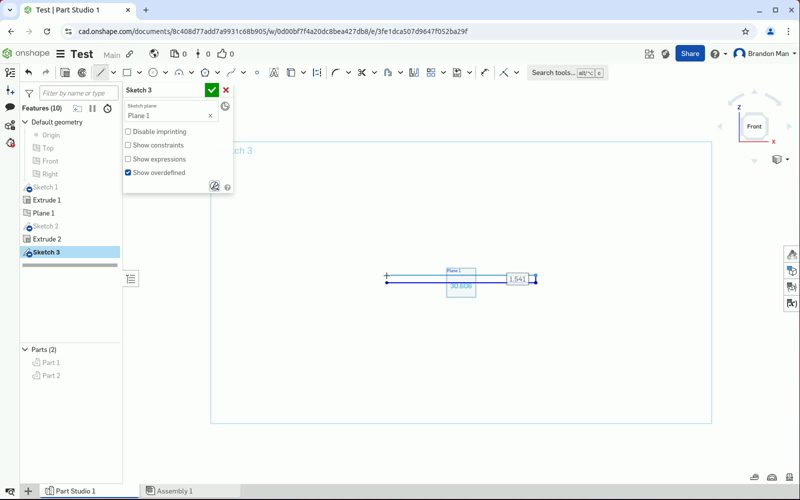
click(386, 275)
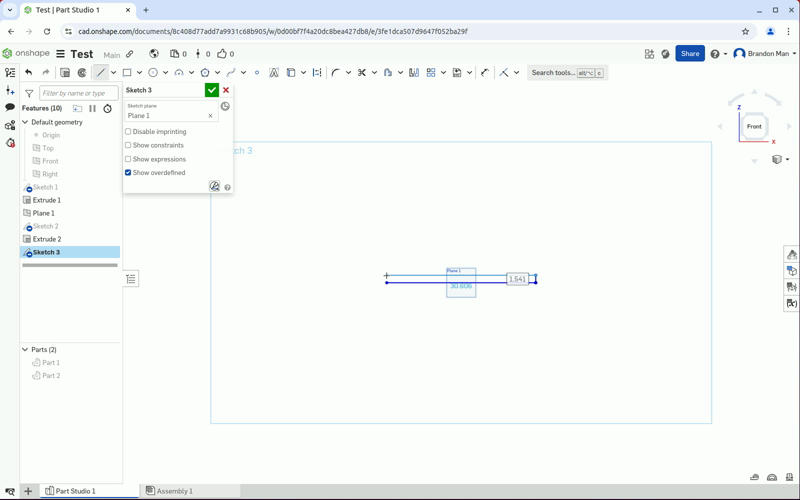
key_up(shift)
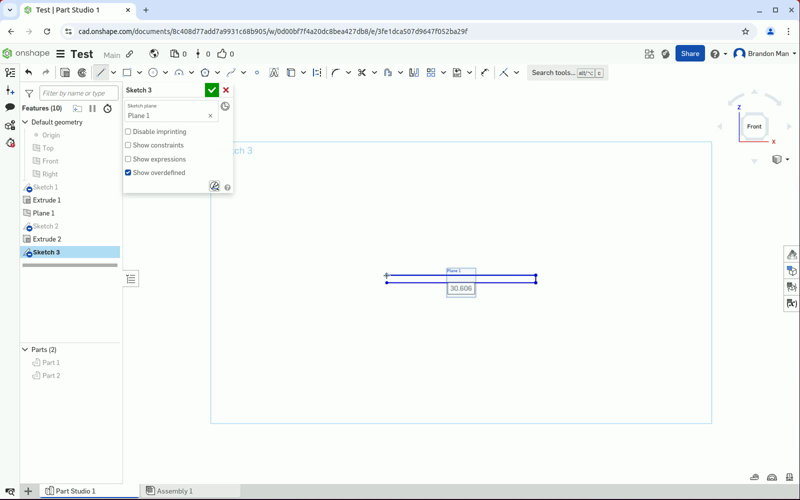
mouse_move(417, 275)
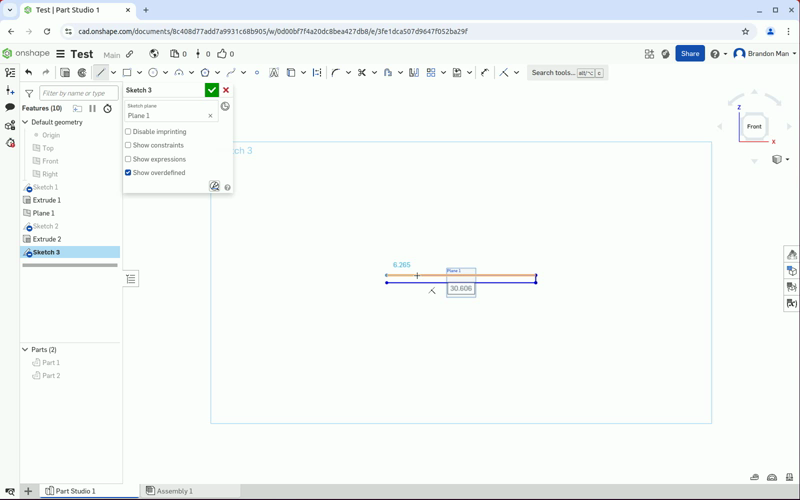
key_down(shift)
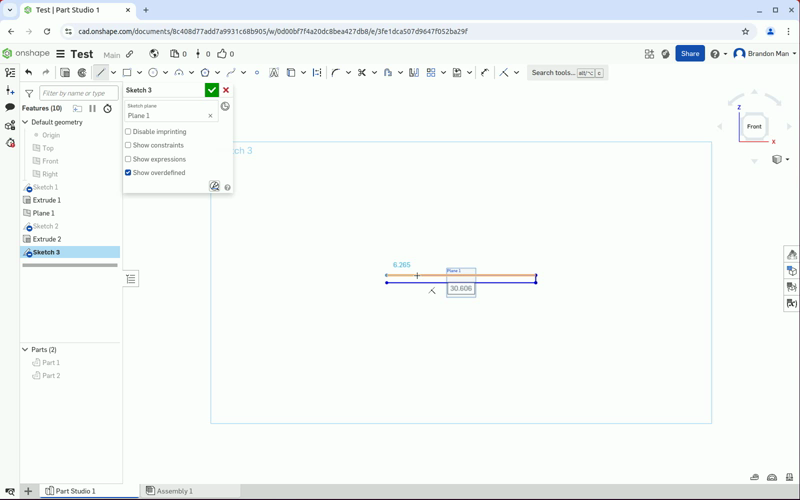
mouse_move(386, 282)
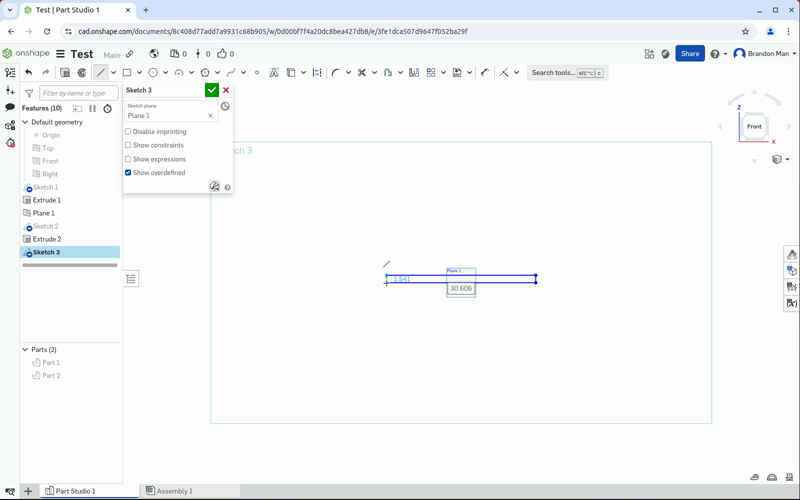
key_up(shift)
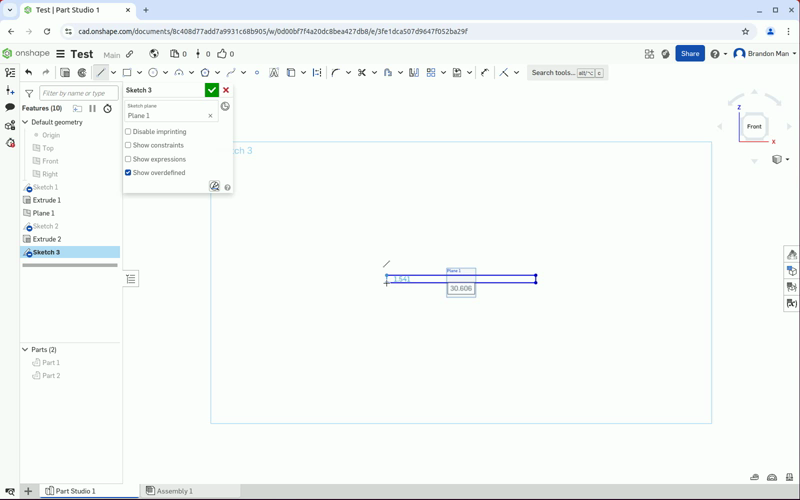
click(386, 282)
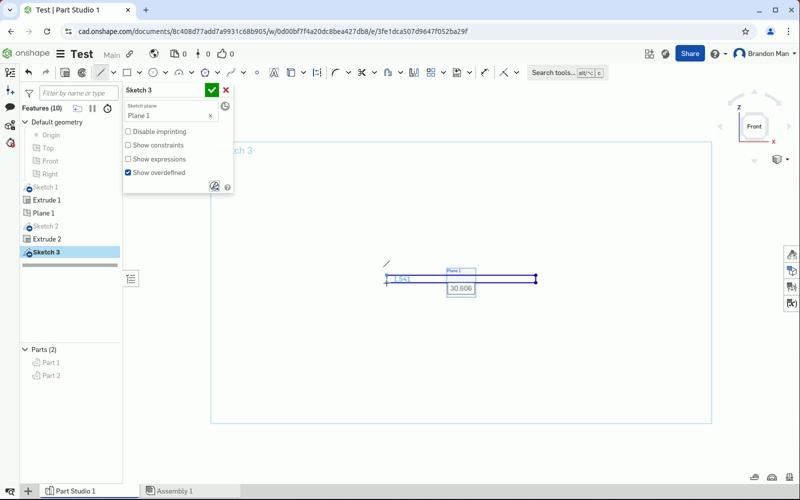
key(esc)
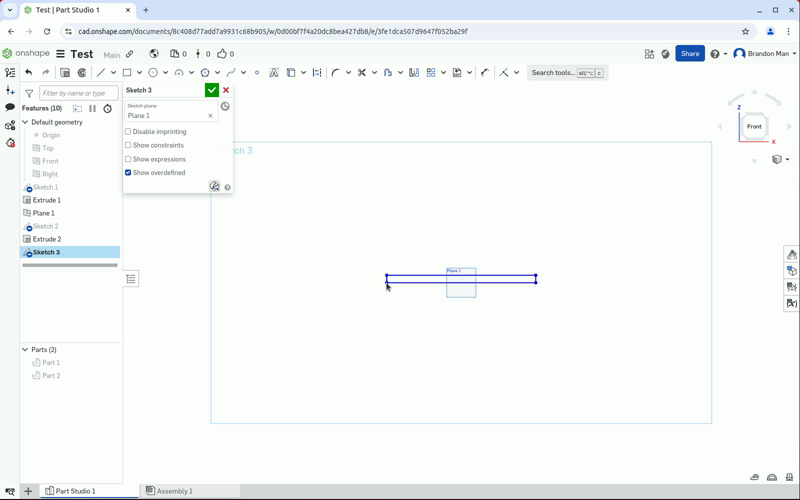
mouse_move(403, 278)
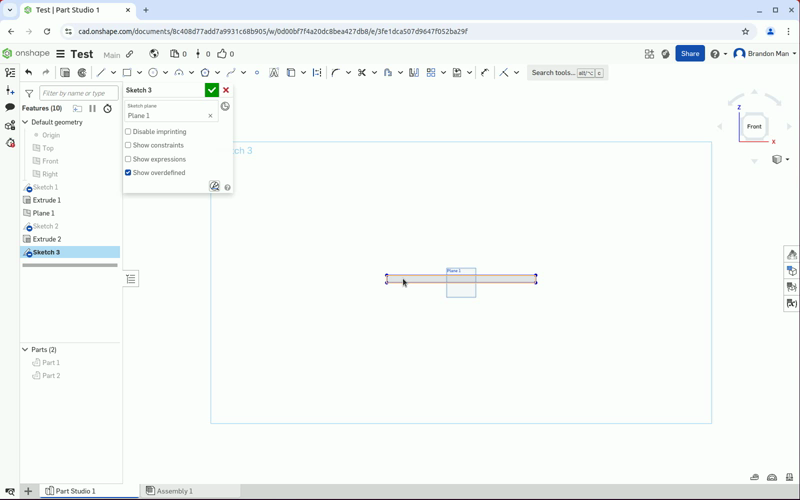
scroll(6)
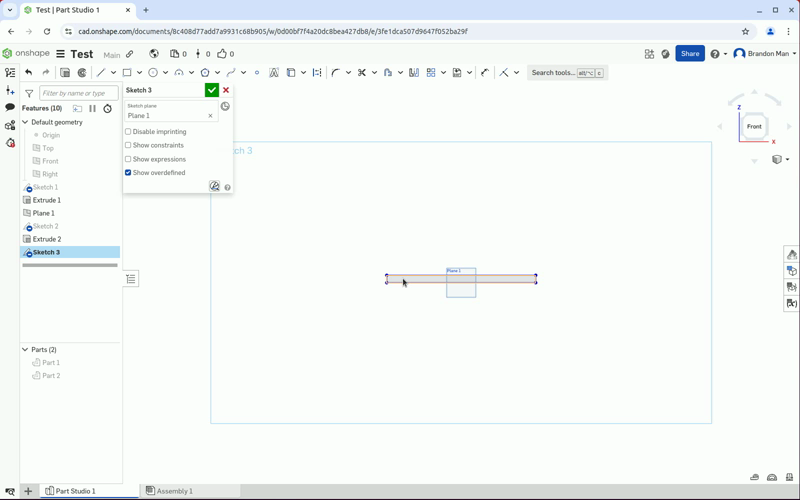
scroll(6)
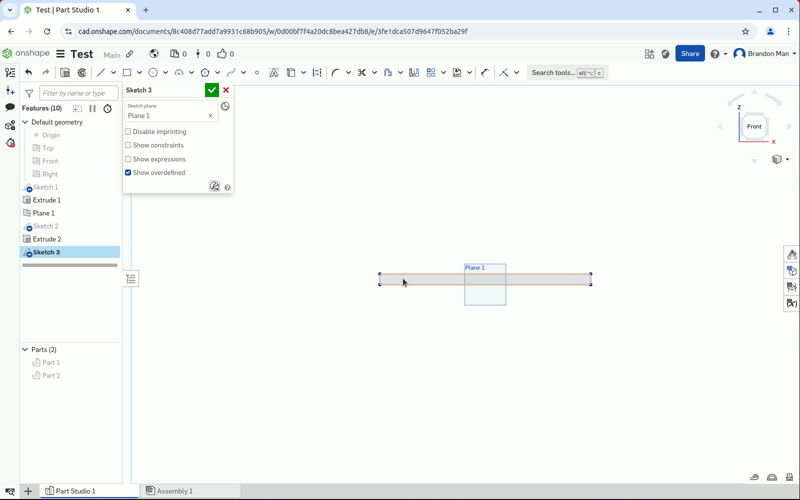
scroll(6)
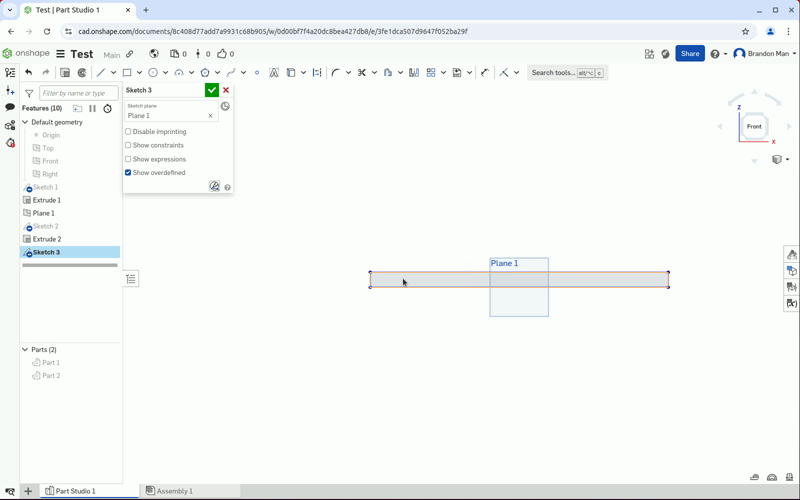
scroll(6)
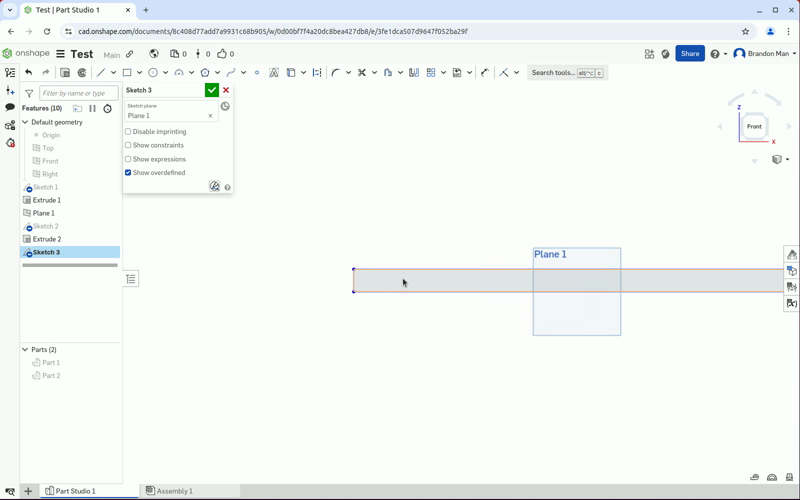
scroll(6)
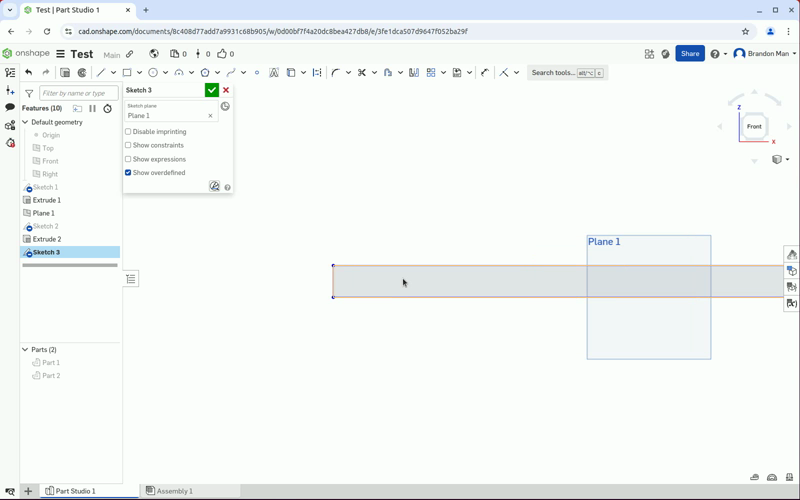
scroll(6)
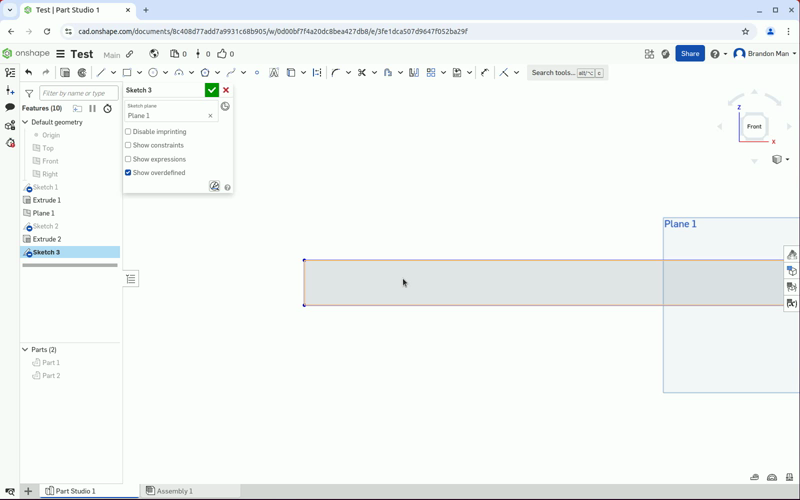
scroll(6)
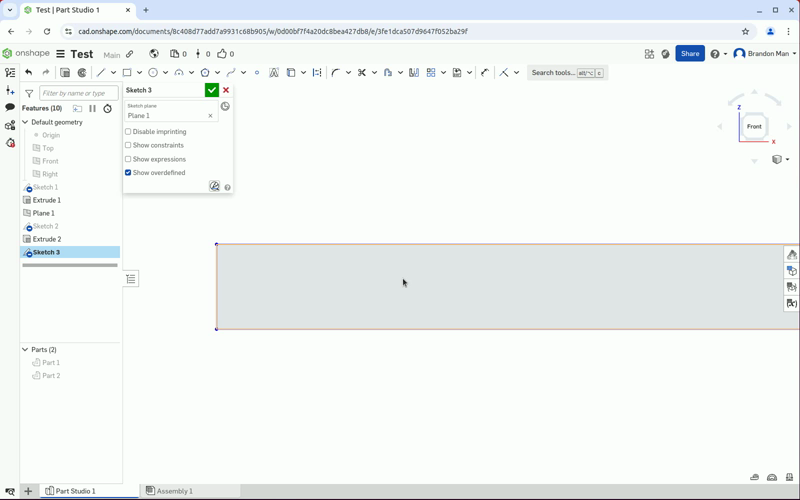
click(403, 278)
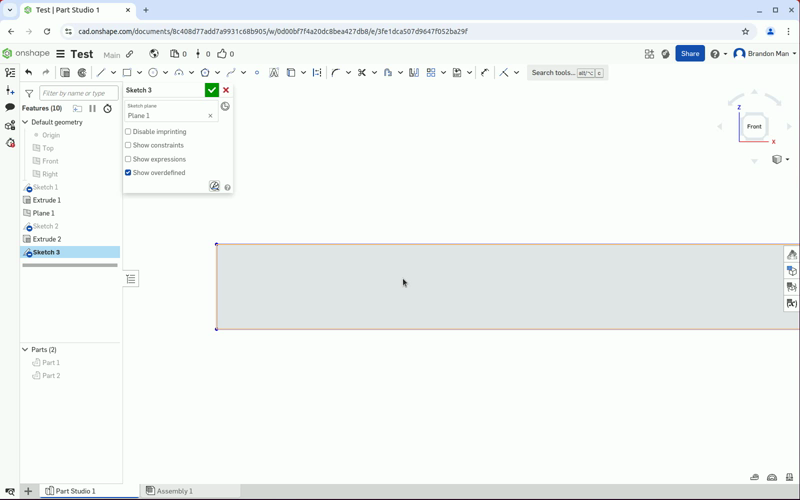
scroll(-6)
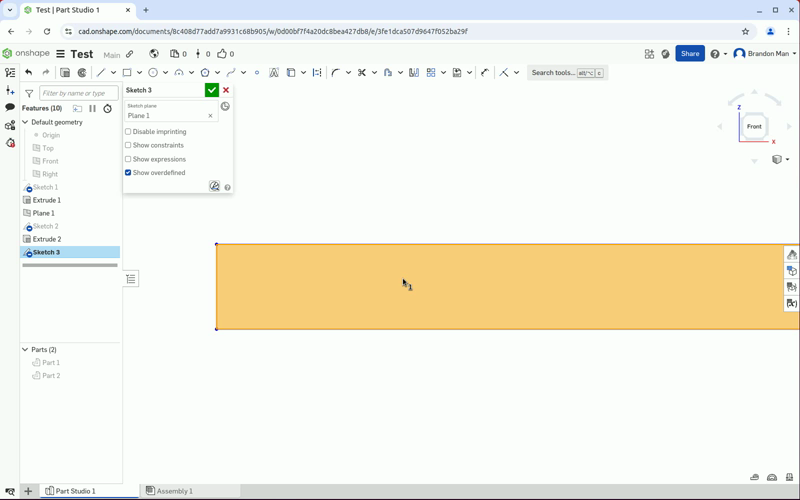
scroll(-6)
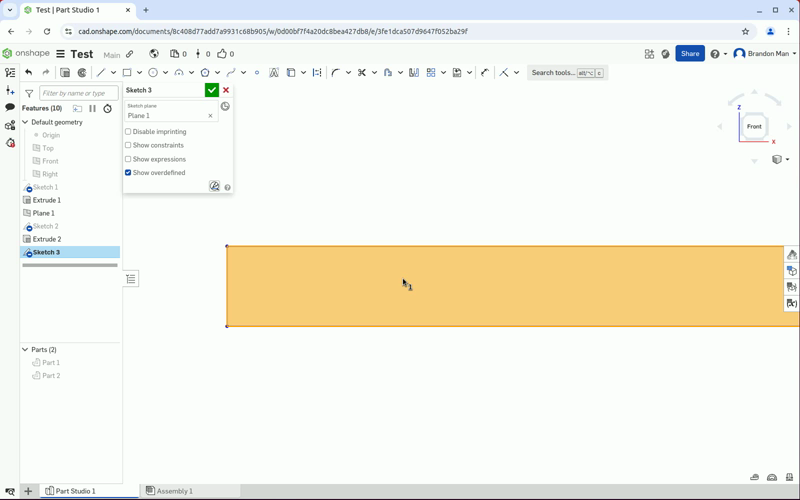
scroll(-6)
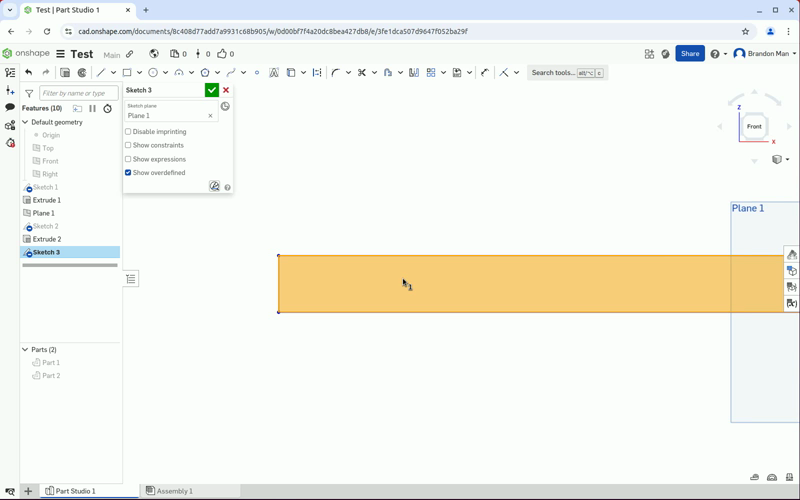
scroll(-6)
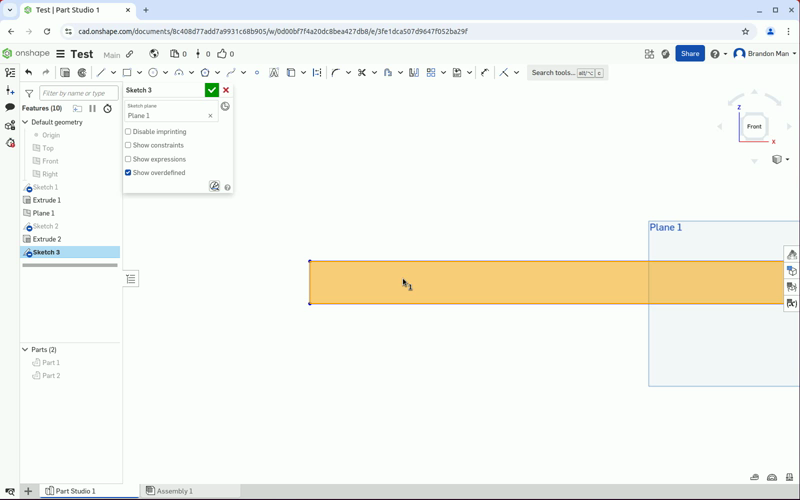
scroll(-6)
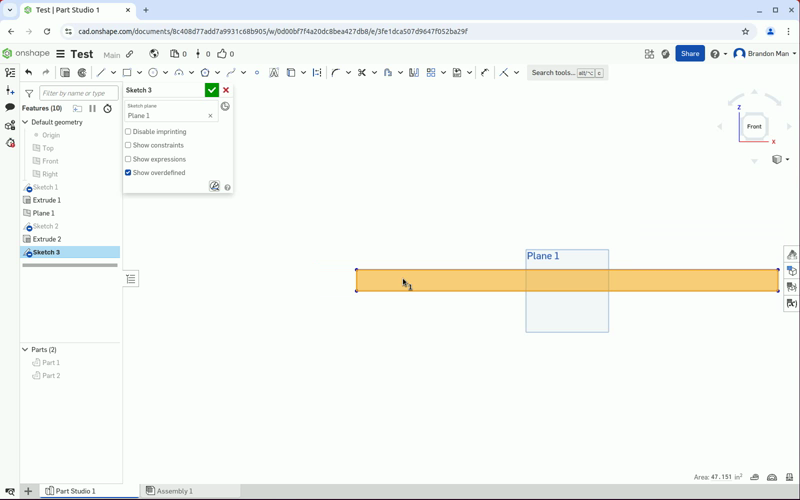
scroll(-6)
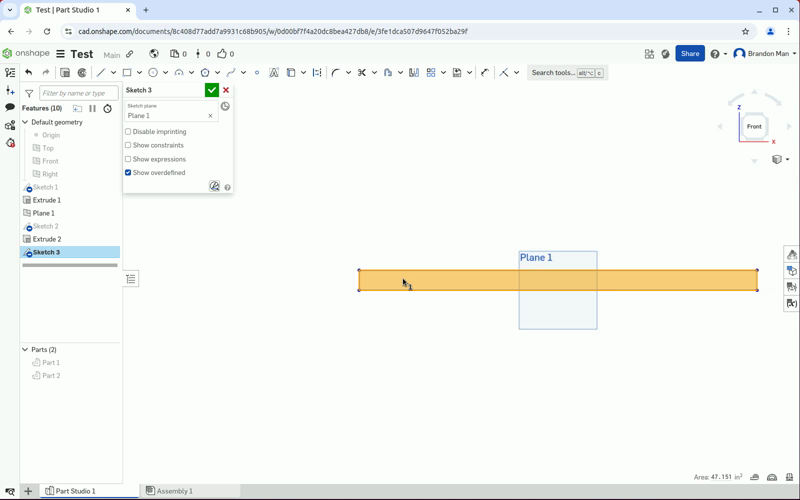
scroll(-6)
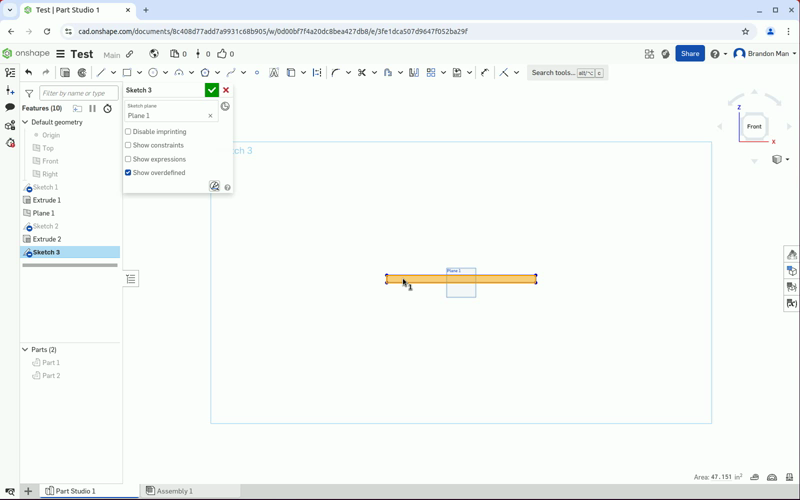
mouse_move(73, 352)
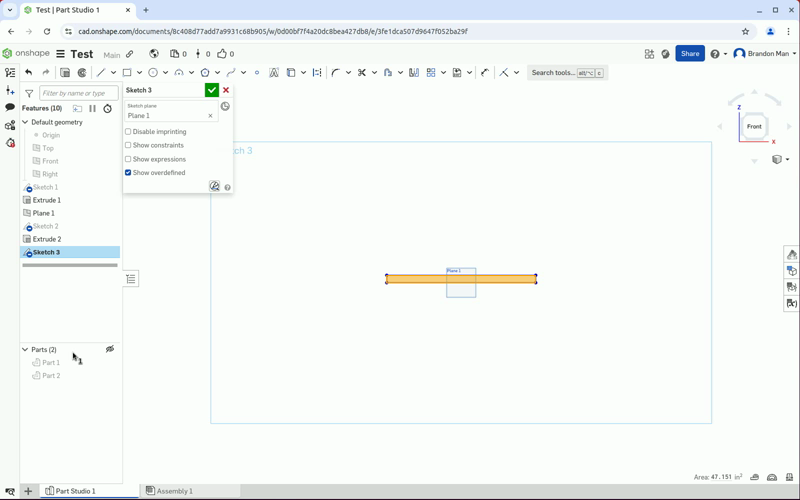
key(shift+y)
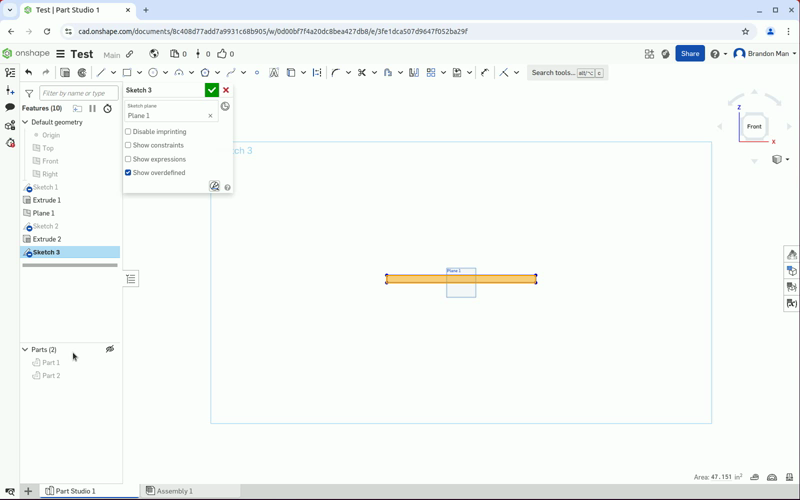
key(shift+e)
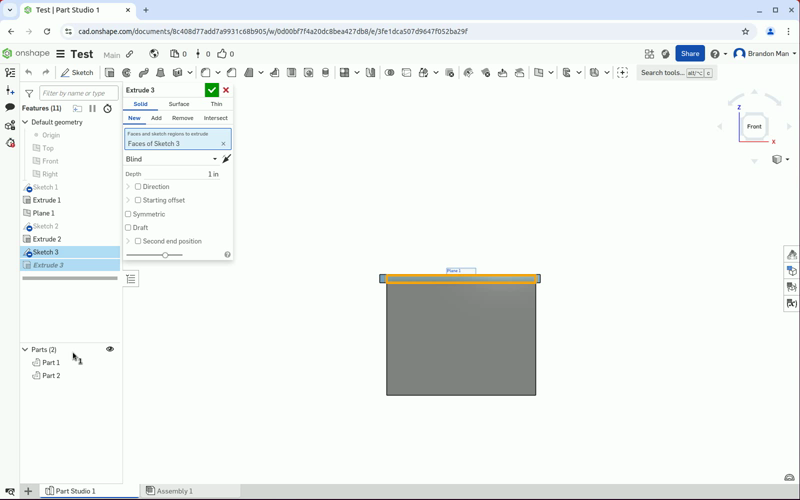
mouse_move(143, 106)
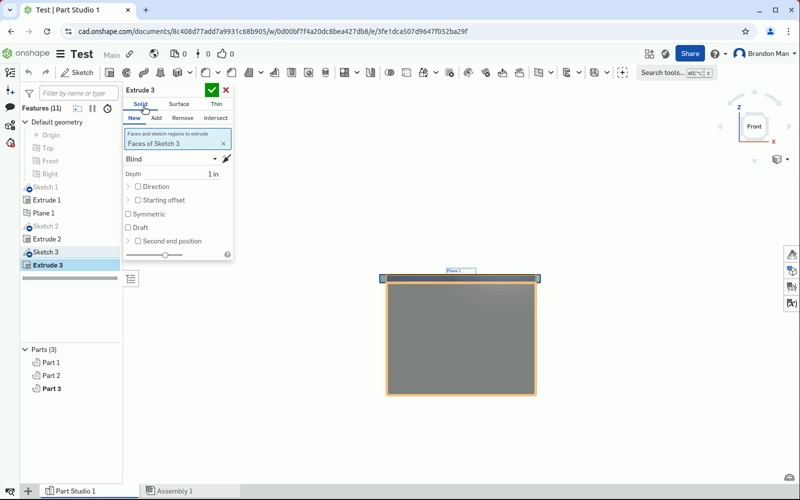
click(143, 106)
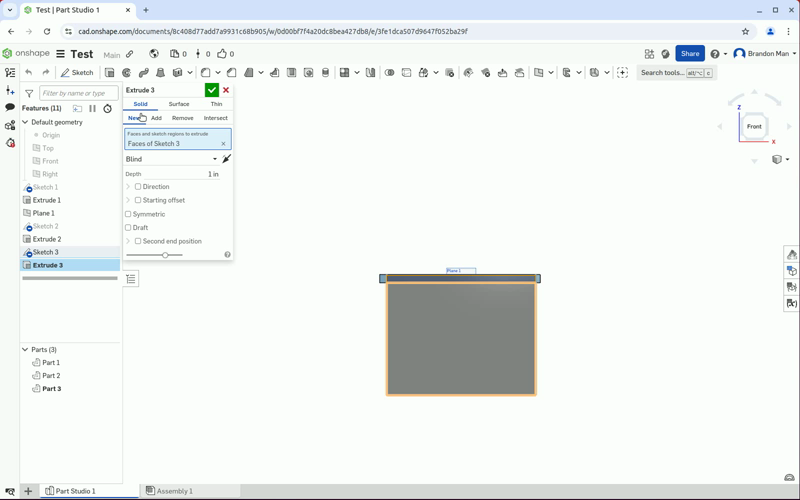
mouse_move(137, 120)
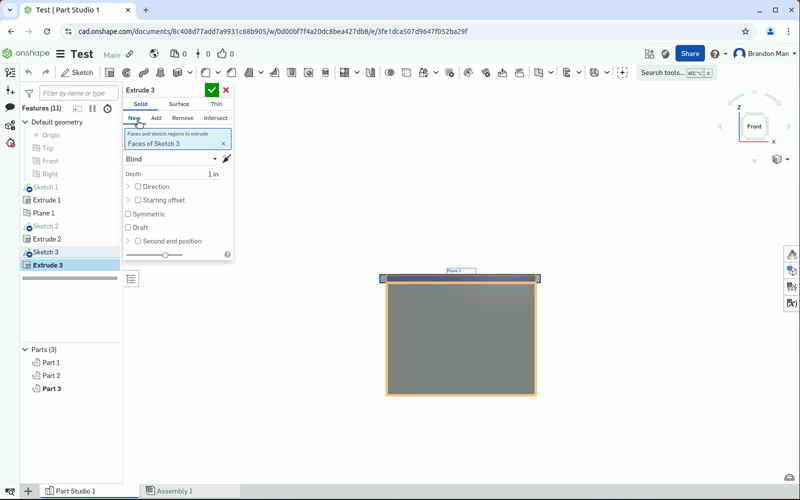
click(137, 120)
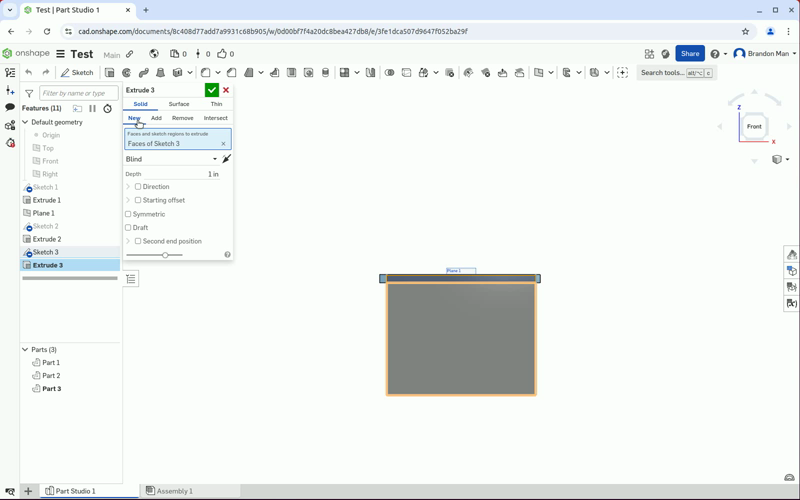
key(tab, 4)
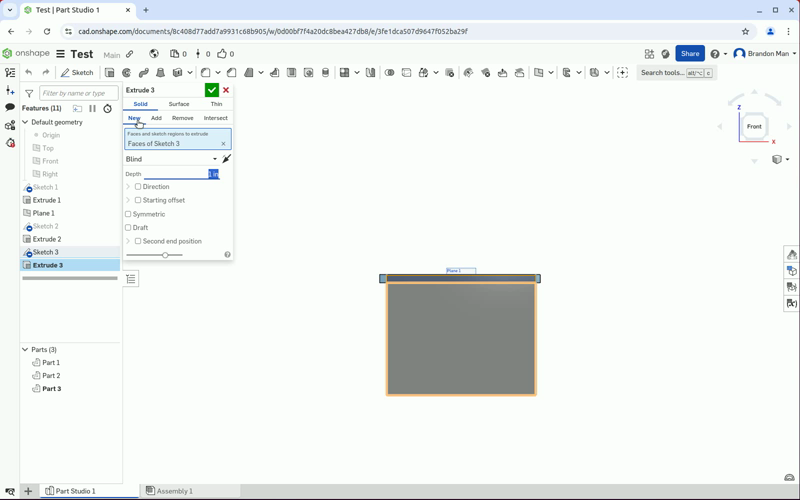
text(1.685)
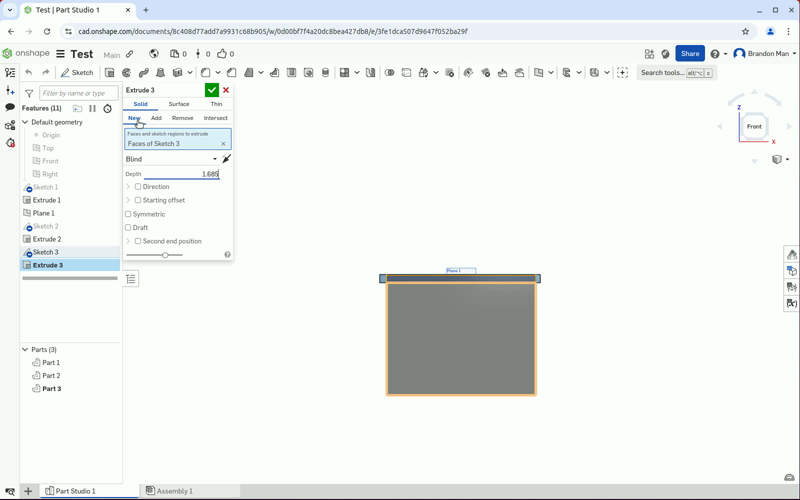
key(enter)
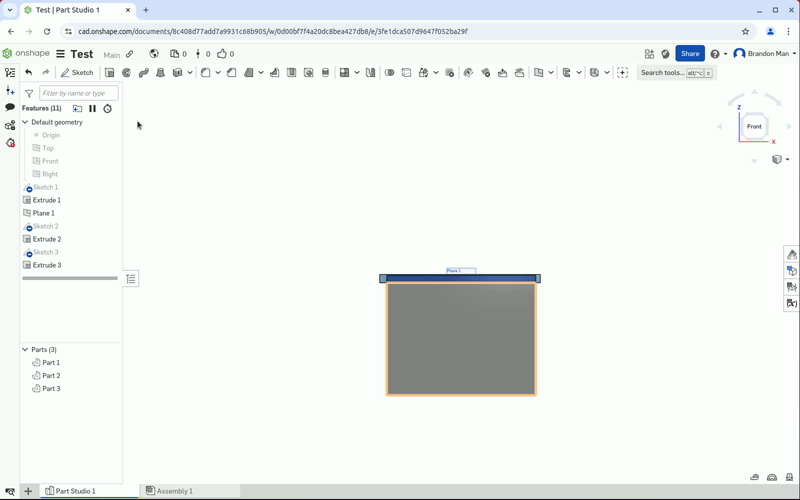
key(shift+h)
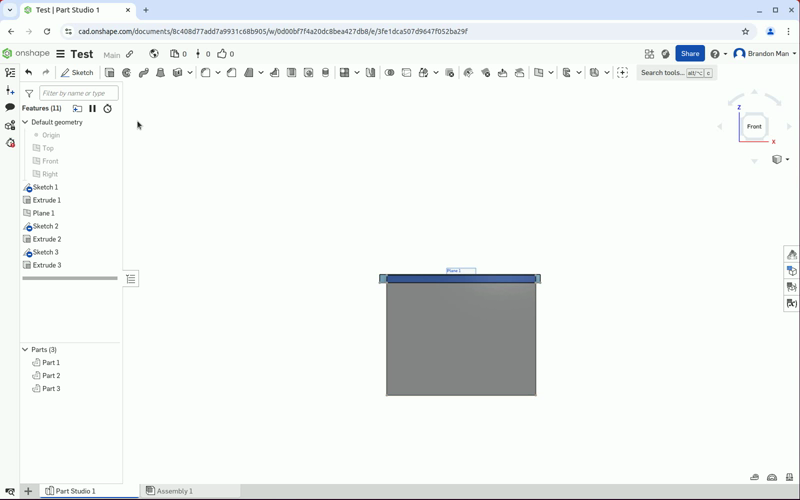
key(shift+h)
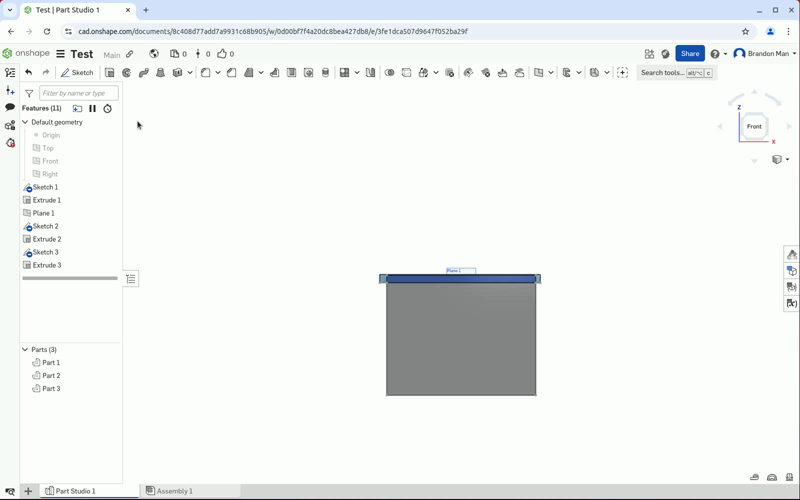
key(shift+7)
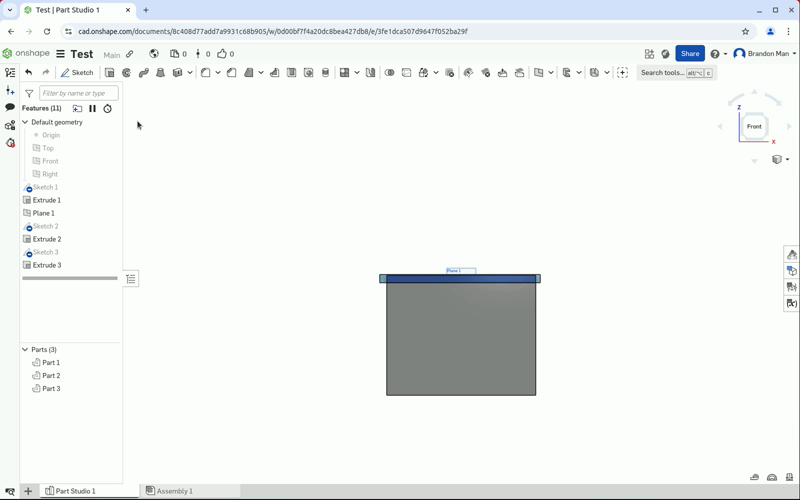
key(left, 2)
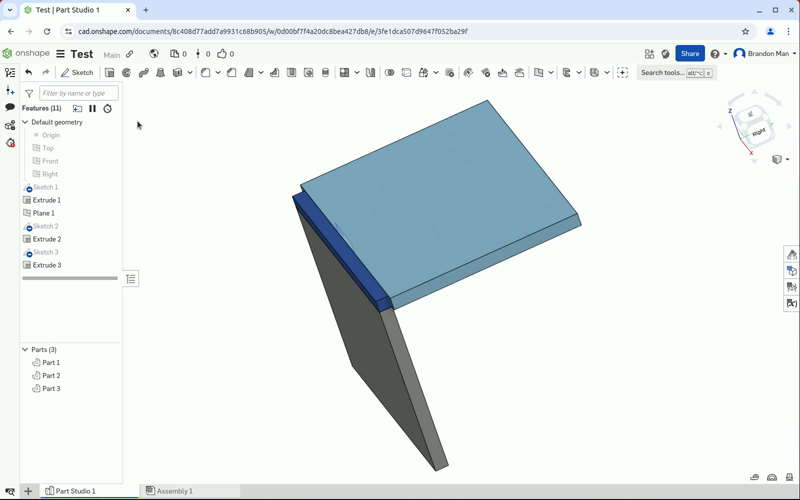
key(down, 2)
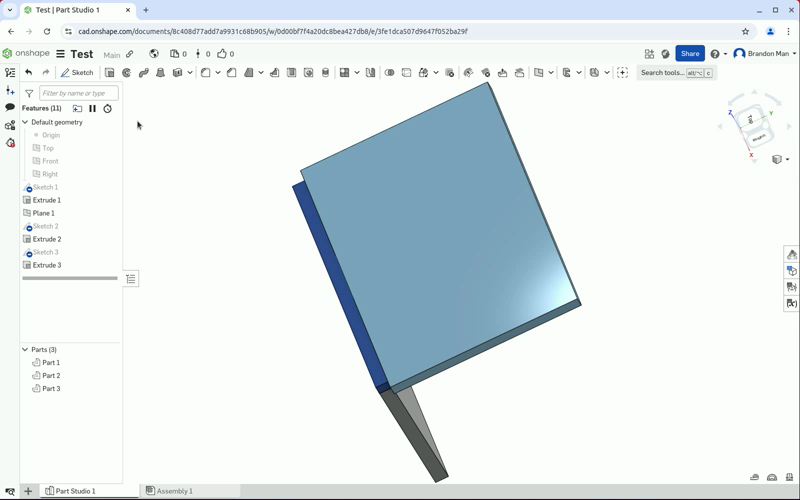
key(up, 2)
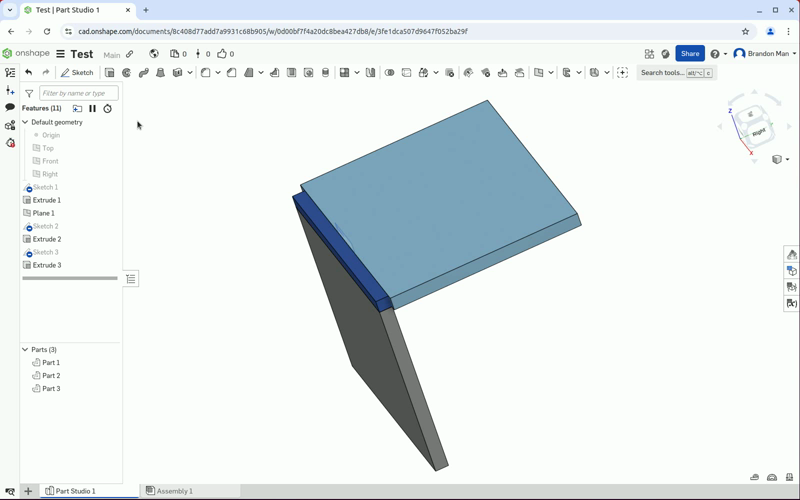
key(right, 2)
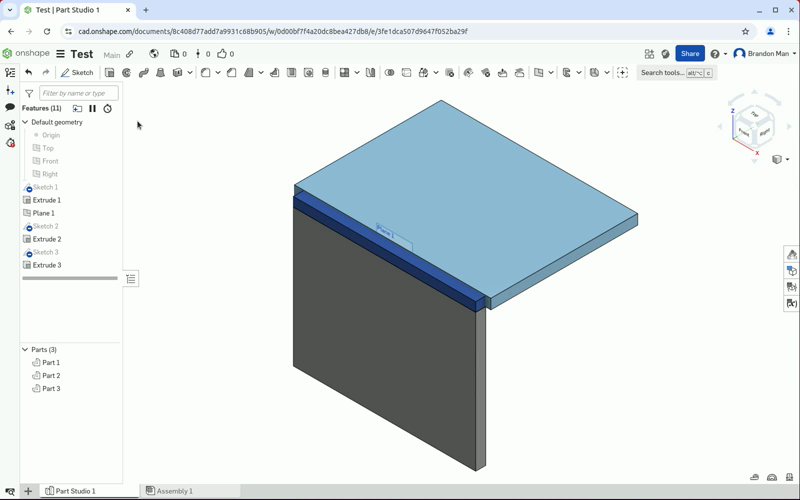
mouse_move(73, 189)
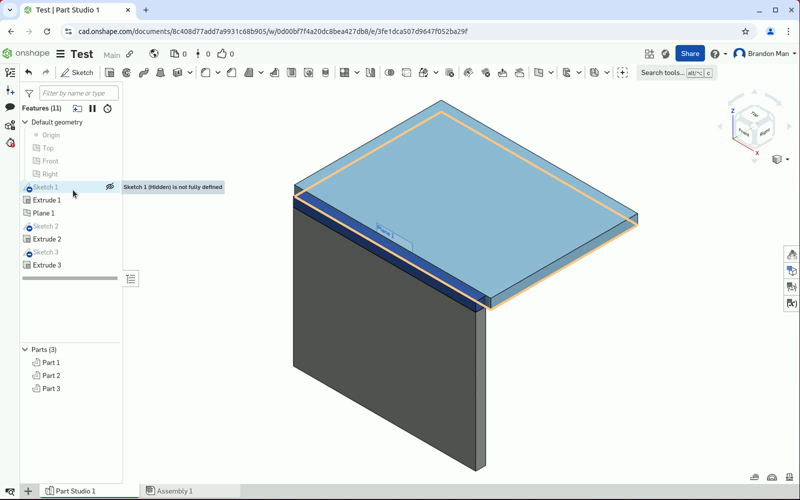
click(73, 189)